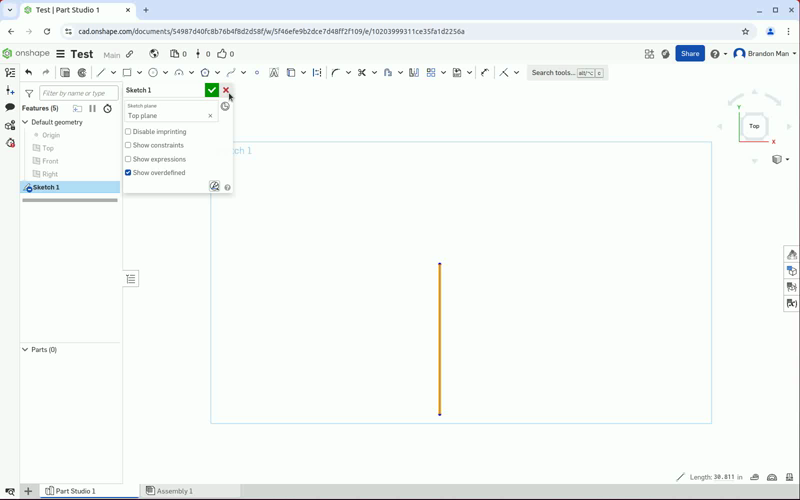
key(shift+h)
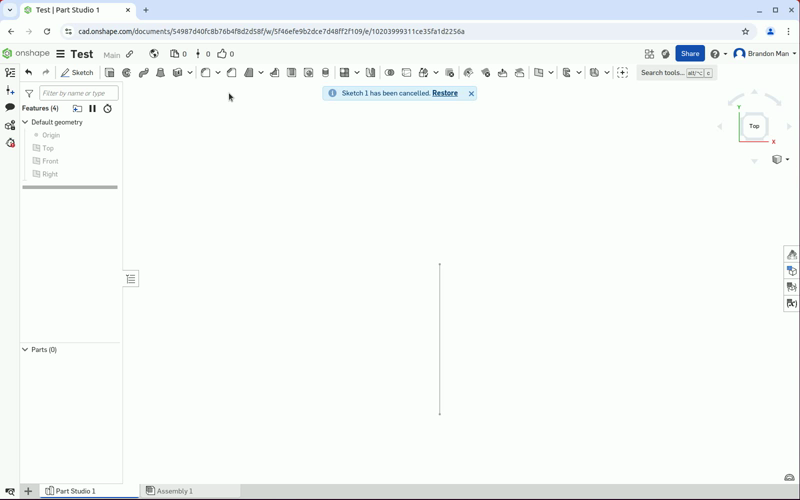
mouse_move(73, 352)
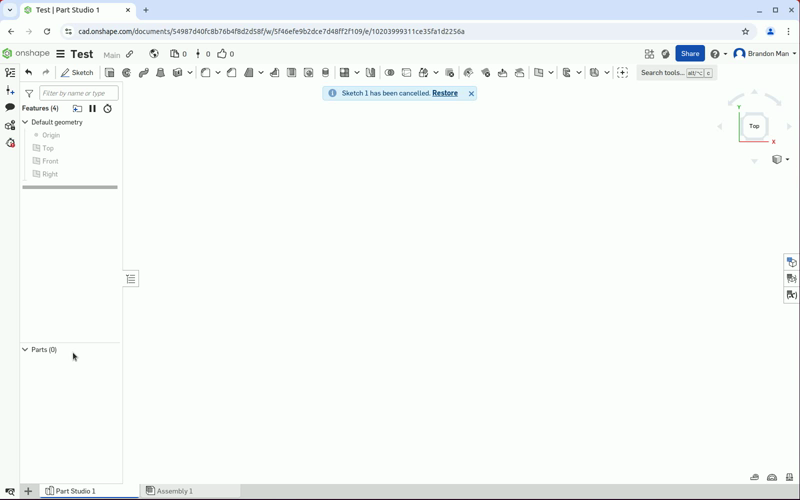
key(y)
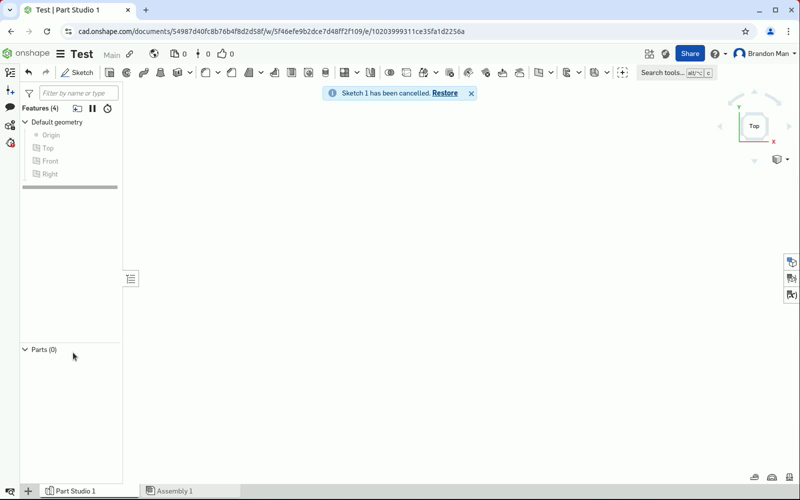
key(shift+p)
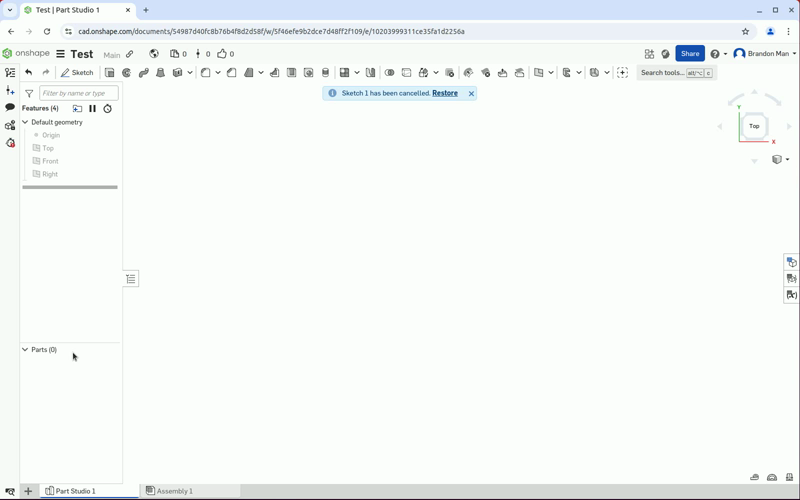
key(space)
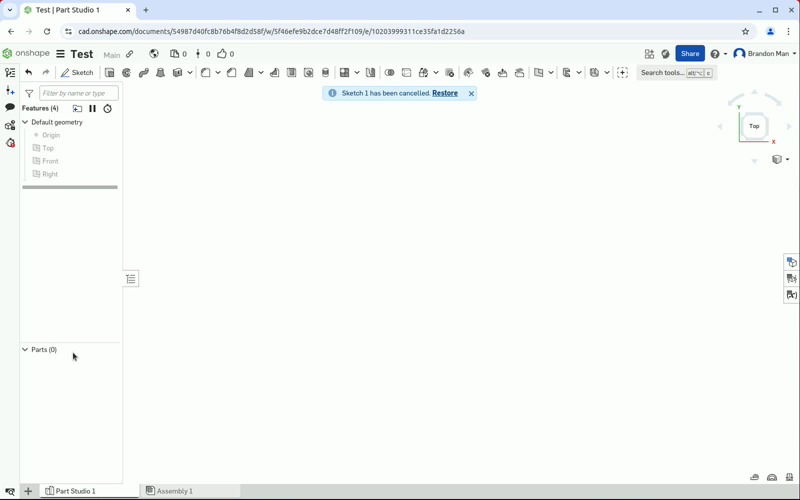
key_down(shift)
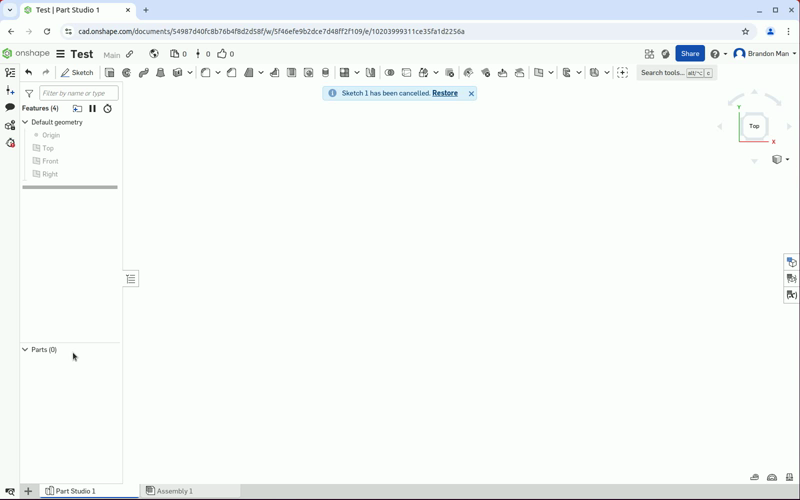
key(up)
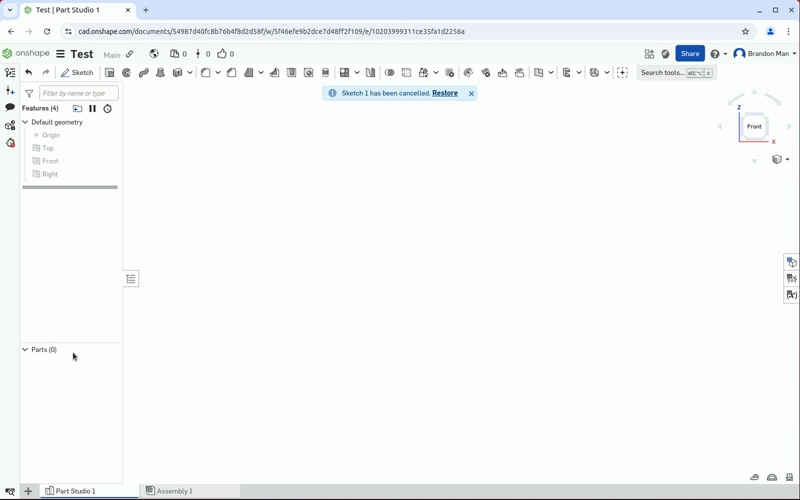
key_up(shift)
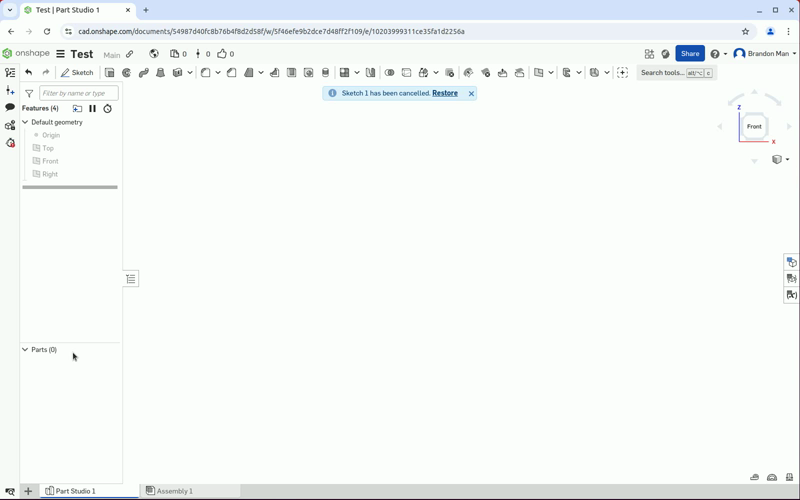
mouse_move(73, 352)
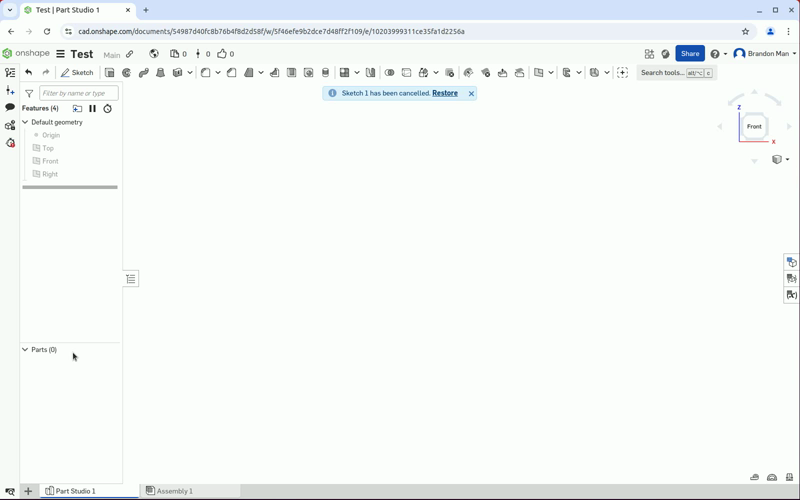
key(shift+y)
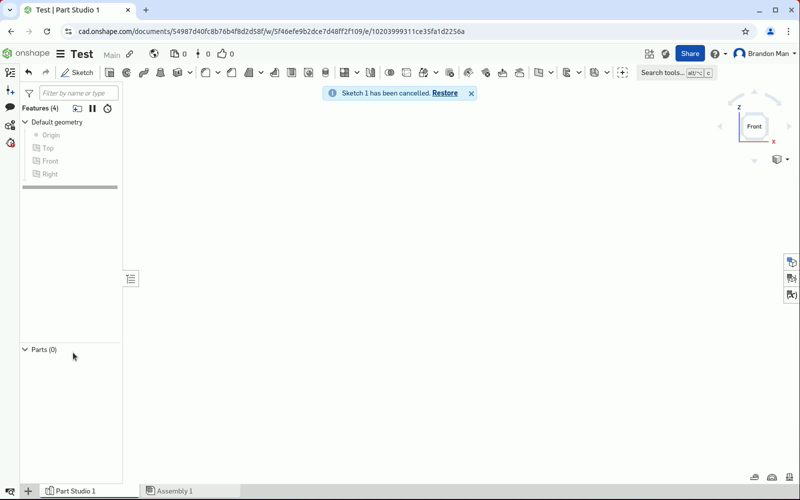
key(shift+s)
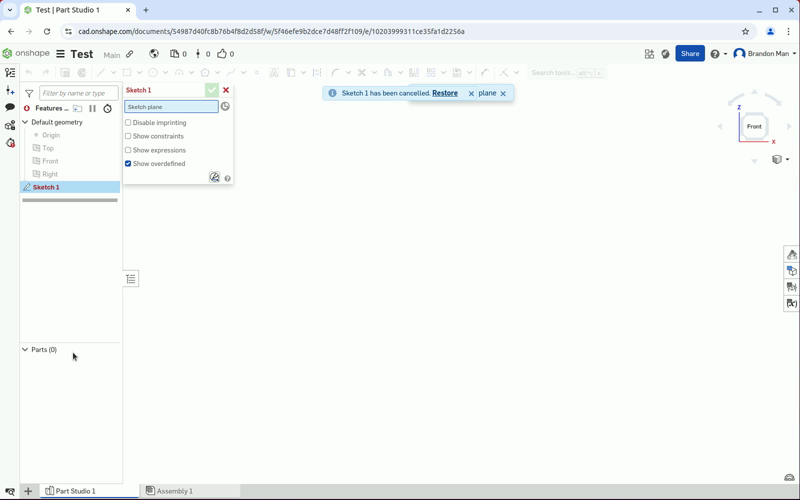
mouse_move(73, 163)
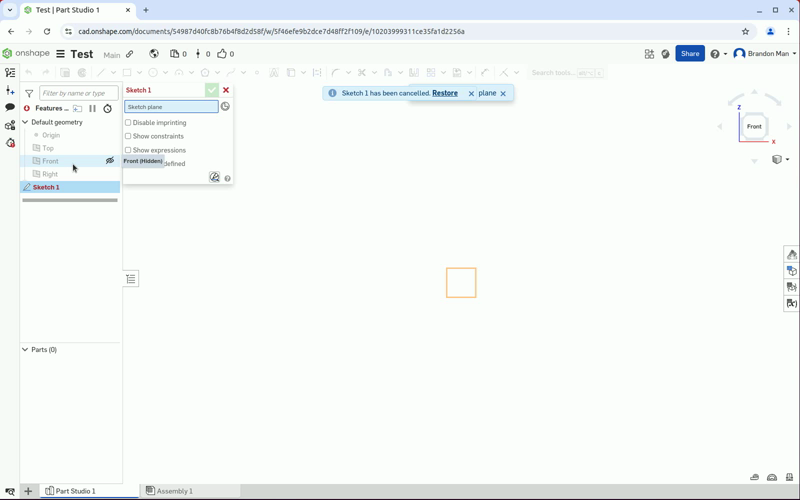
click(73, 163)
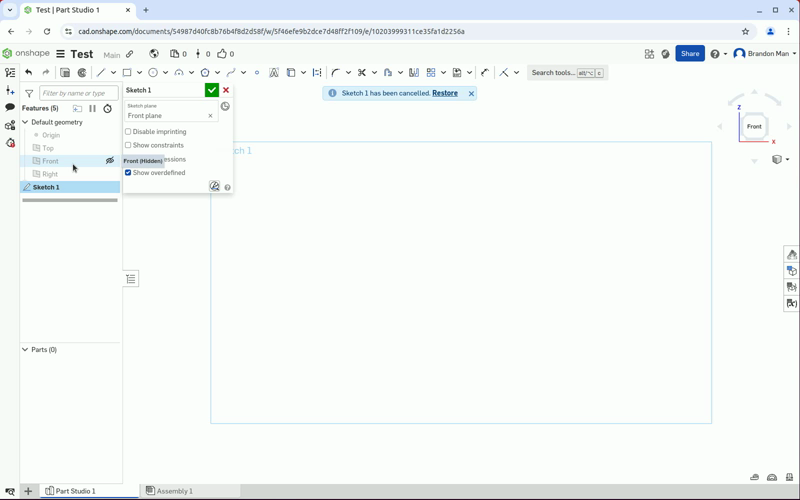
mouse_move(73, 352)
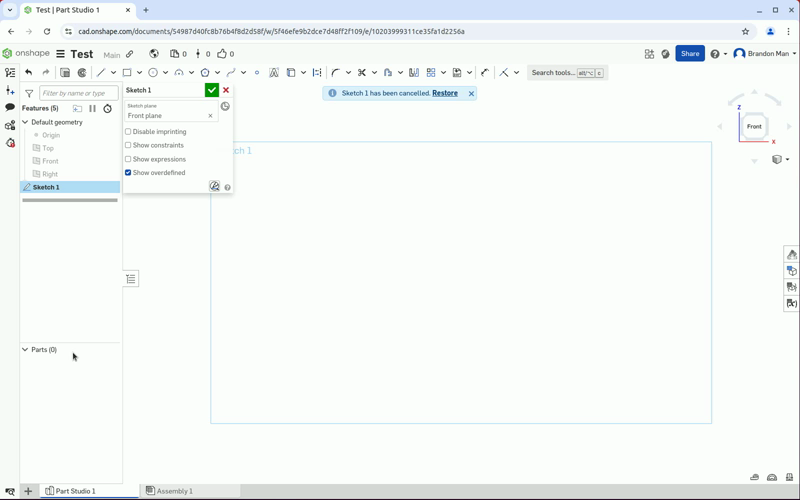
key(y)
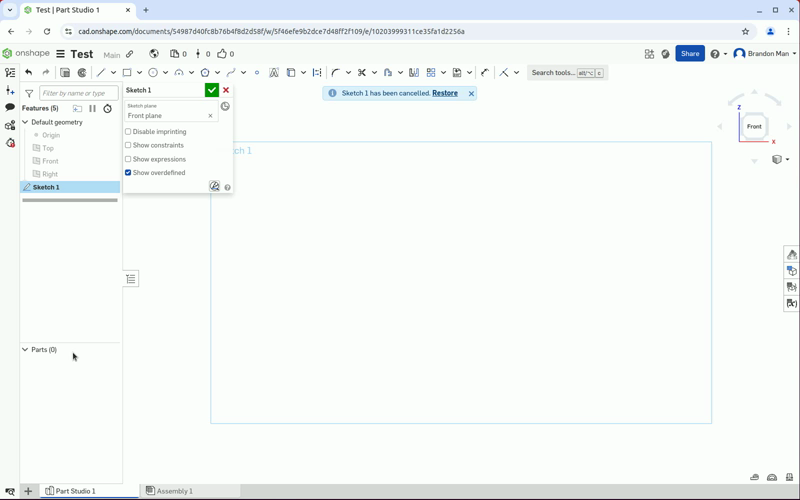
key(c)
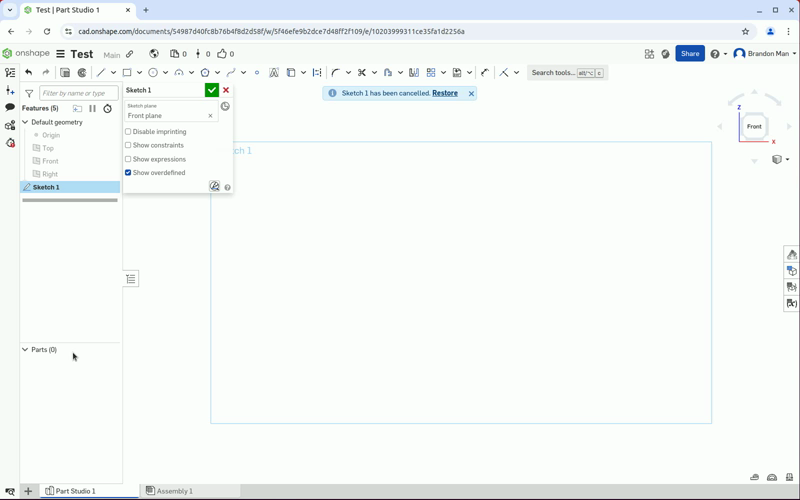
key_down(shift)
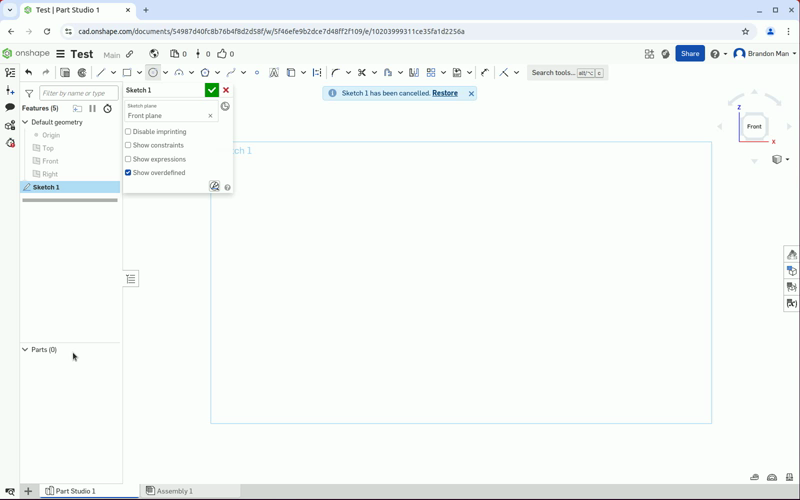
mouse_move(461, 282)
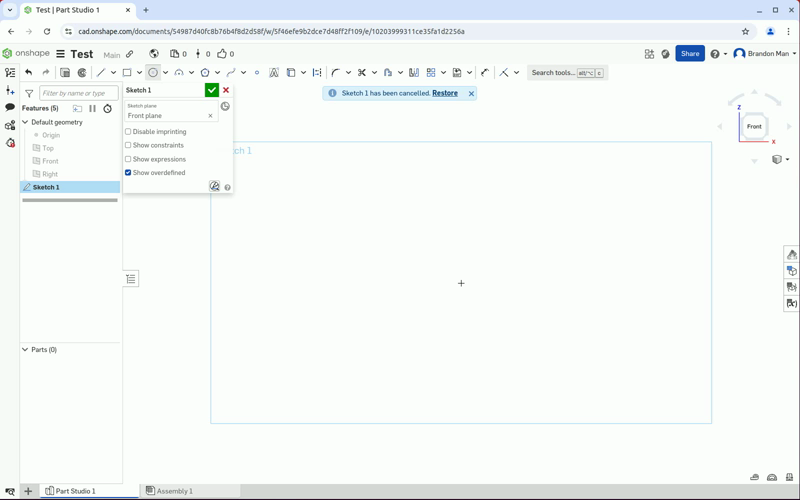
click(461, 282)
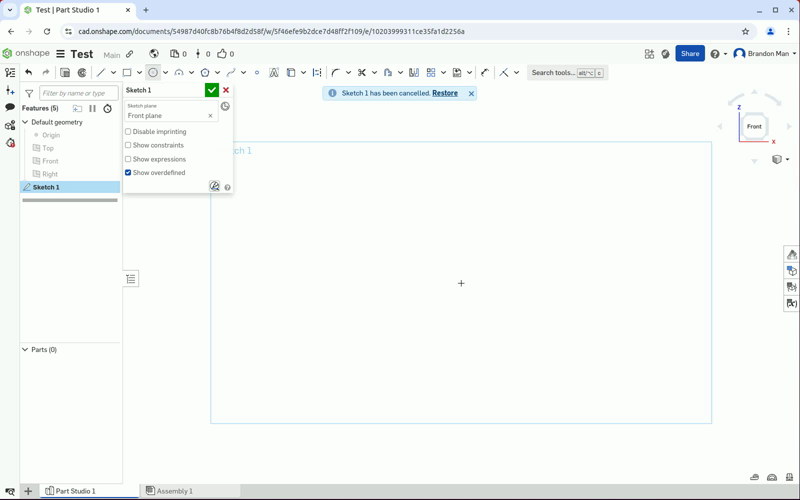
key_up(shift)
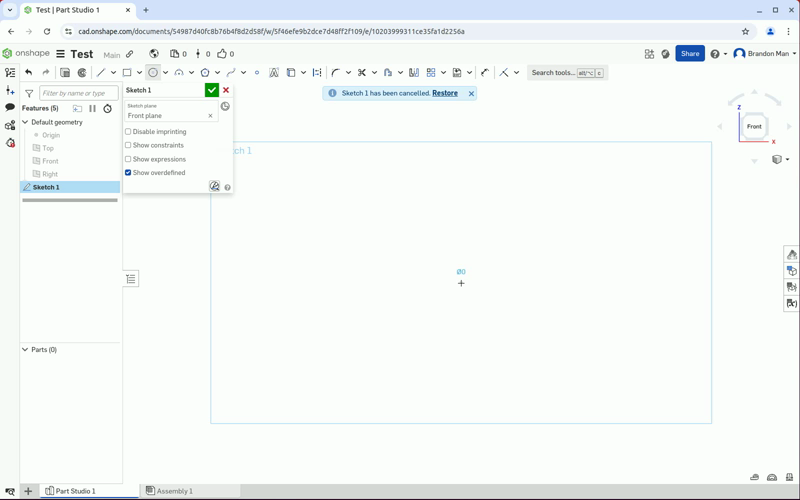
mouse_move(466, 282)
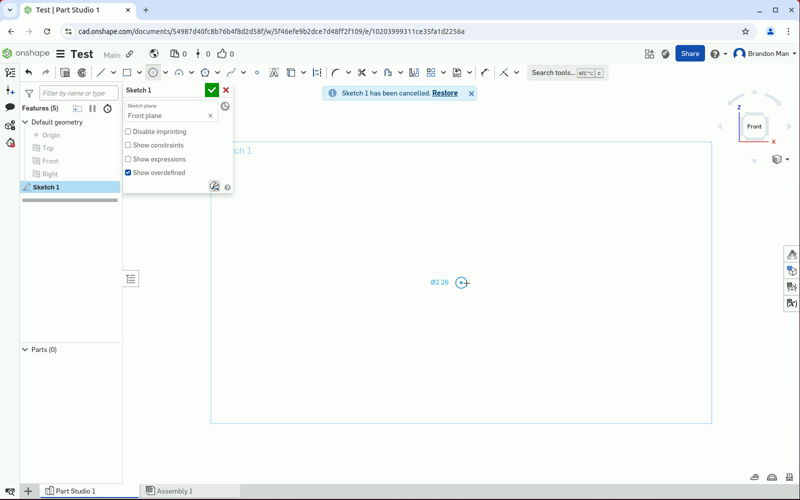
click(466, 282)
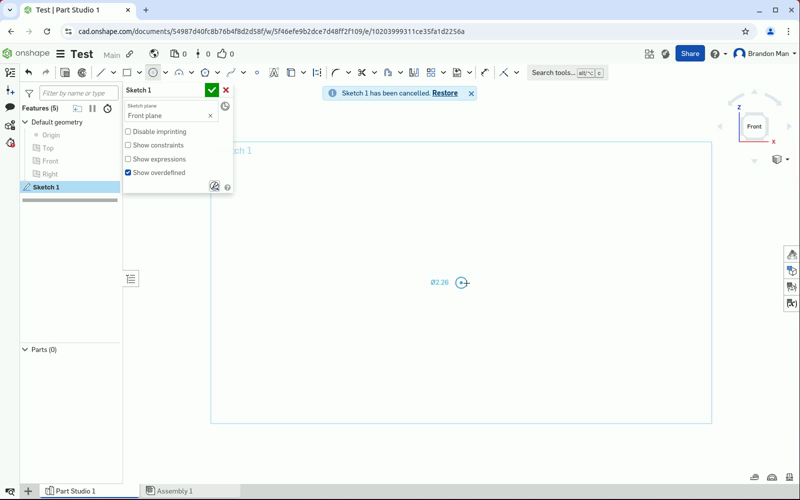
key(esc)
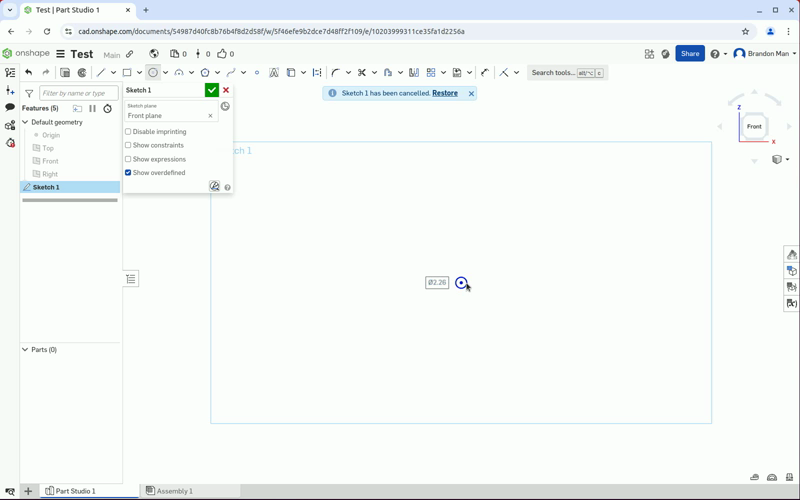
key(c)
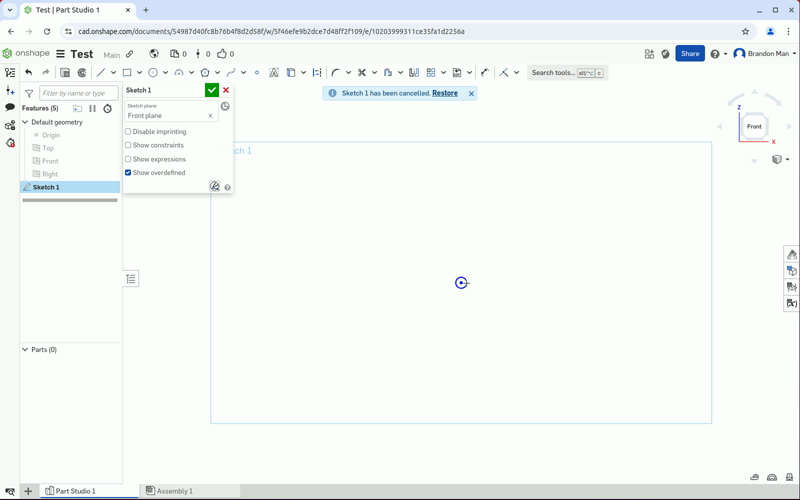
key_down(shift)
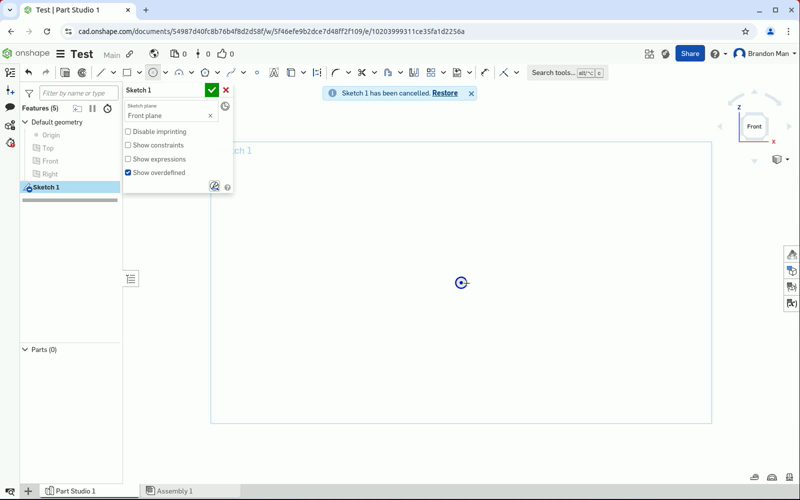
mouse_move(461, 282)
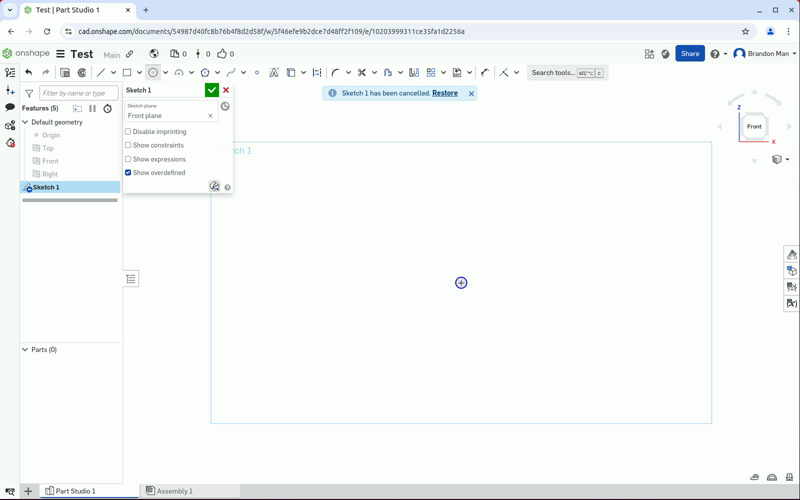
click(461, 282)
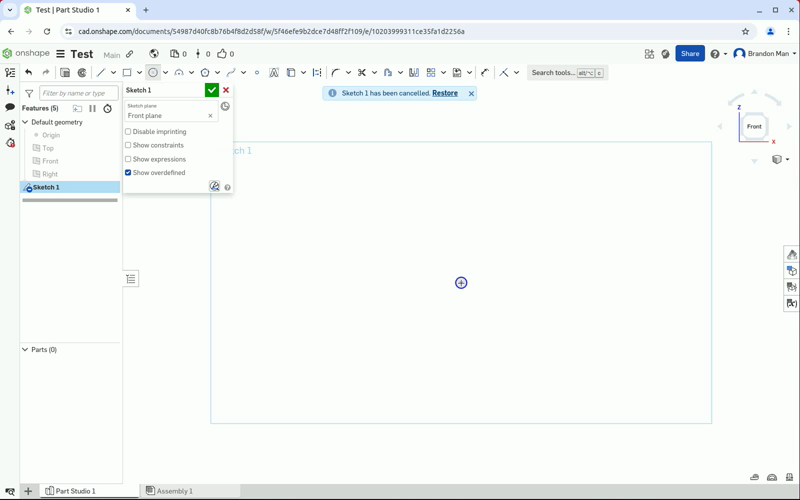
key_up(shift)
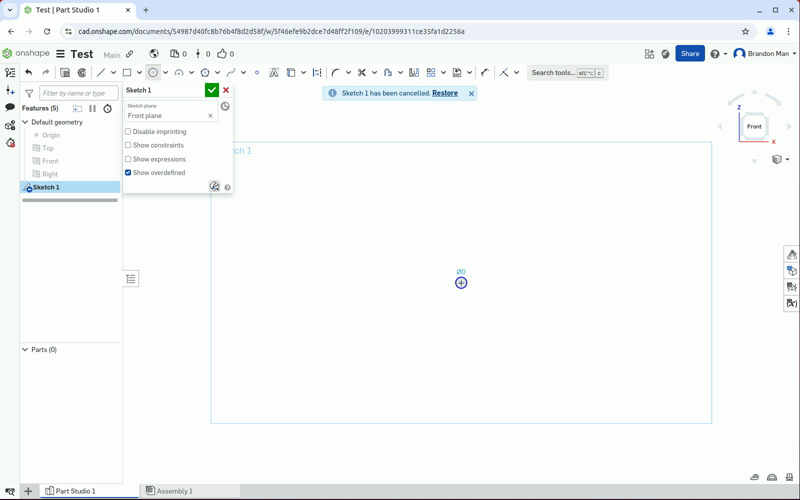
mouse_move(466, 282)
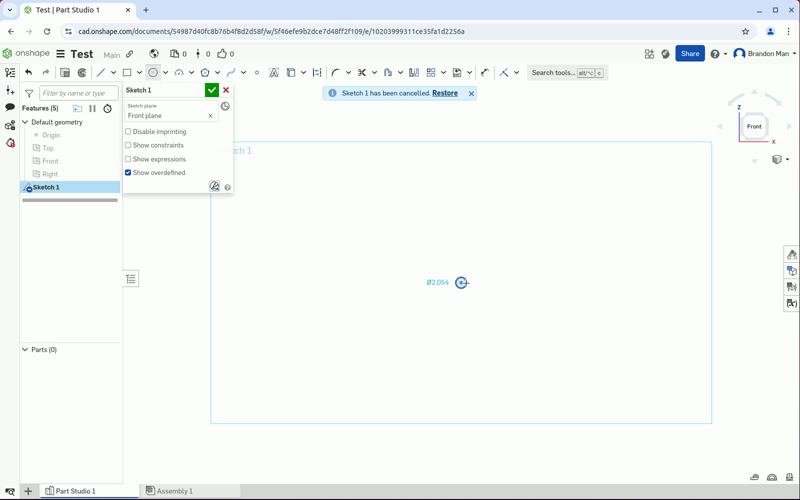
scroll(6)
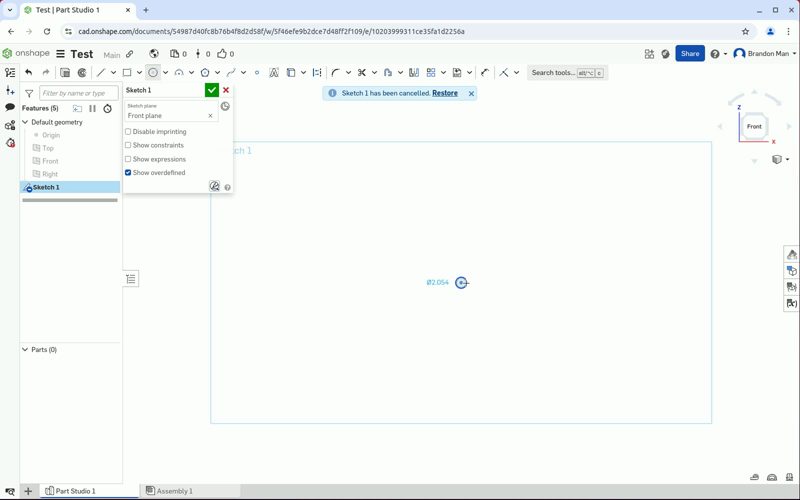
scroll(6)
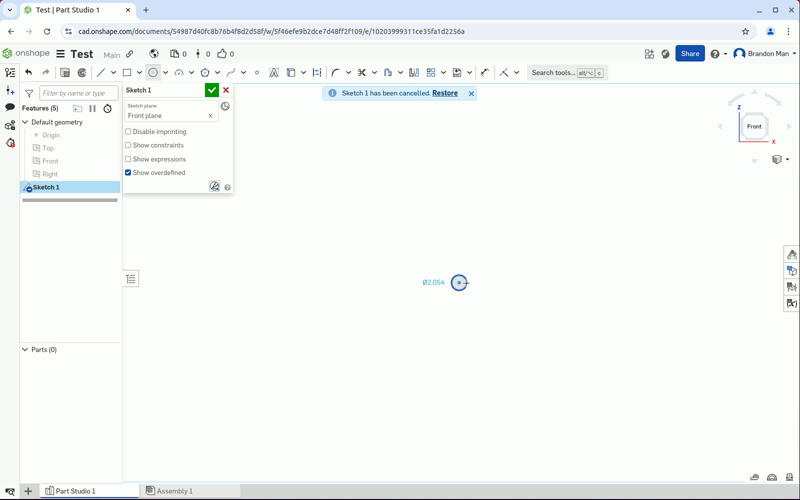
scroll(6)
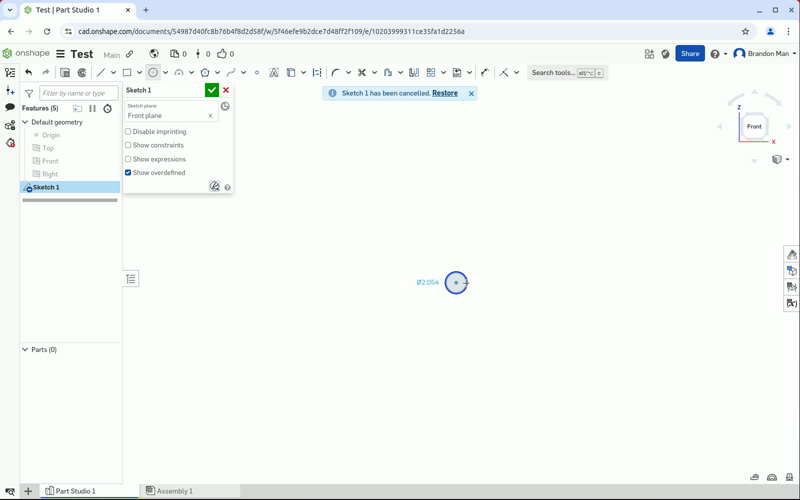
scroll(6)
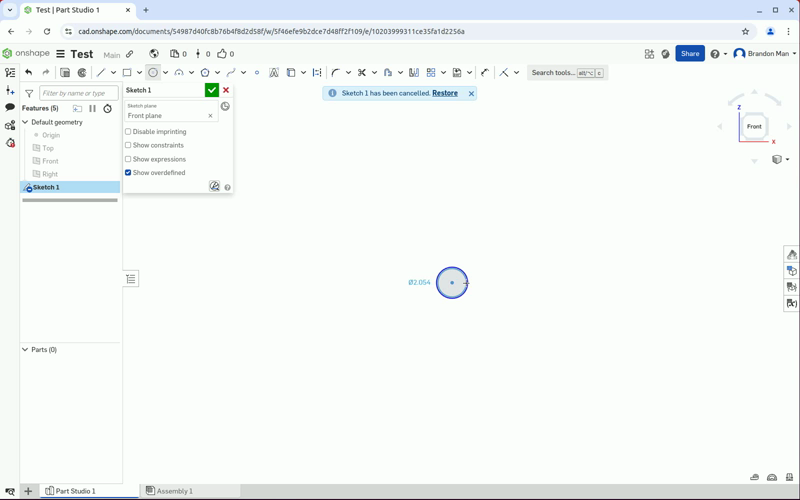
scroll(6)
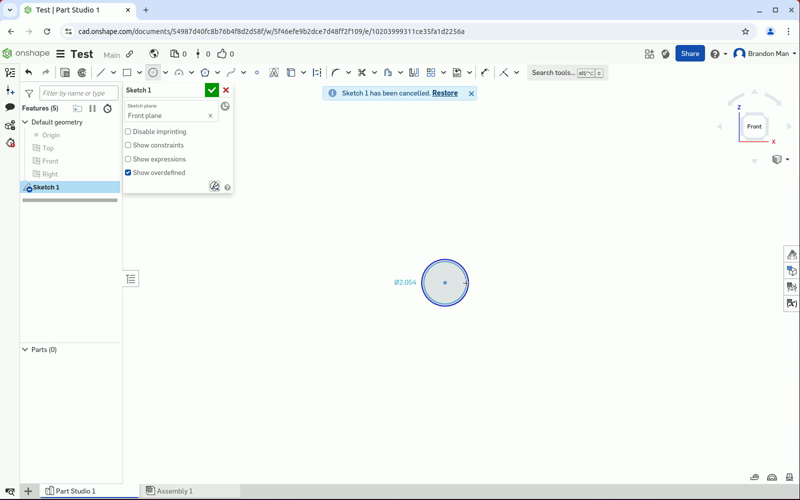
scroll(6)
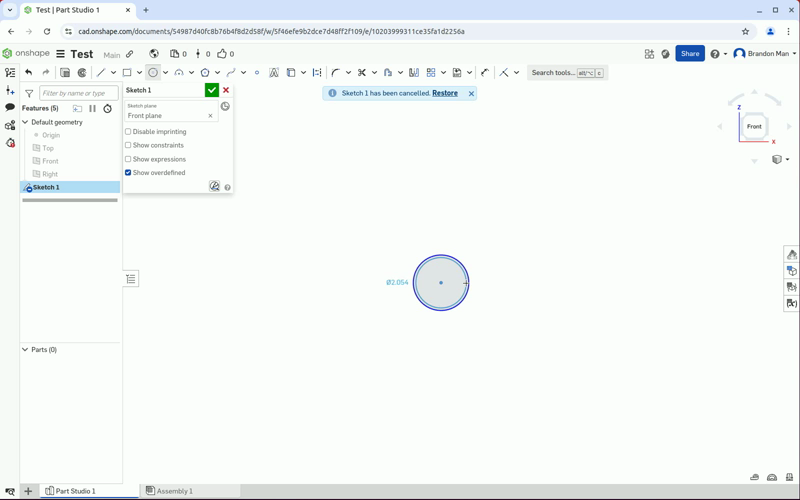
scroll(6)
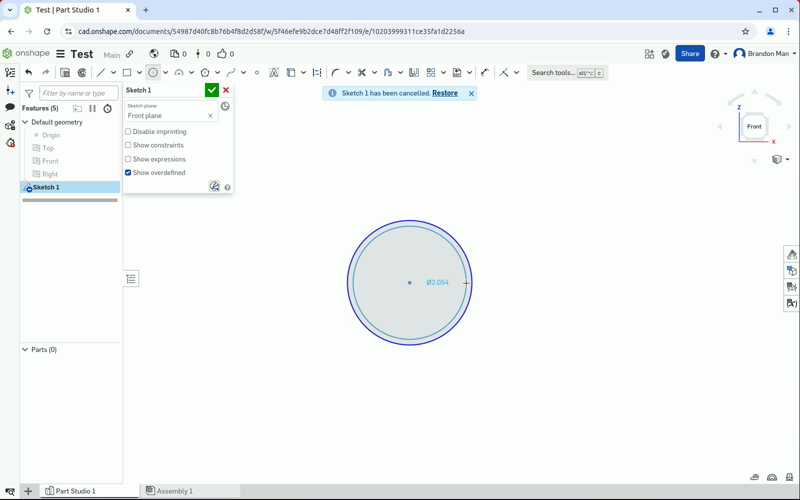
click(466, 282)
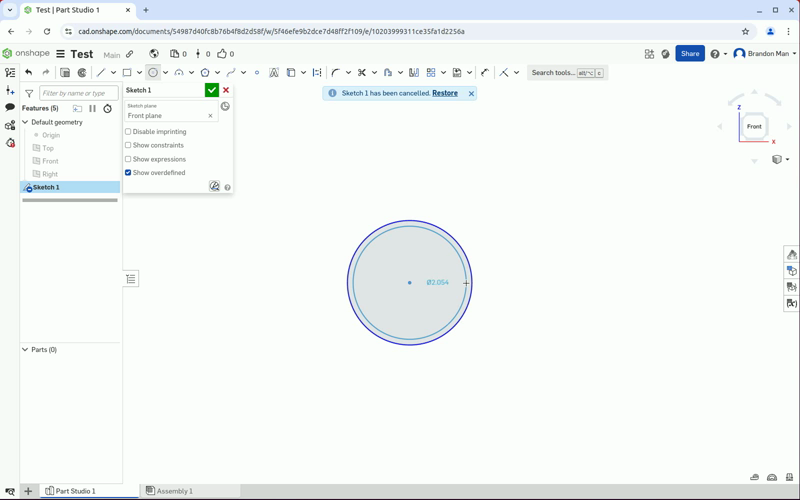
scroll(-6)
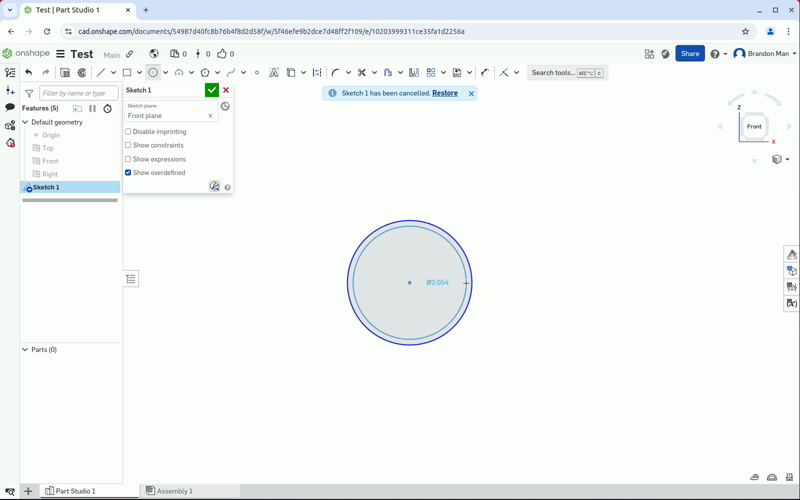
scroll(-6)
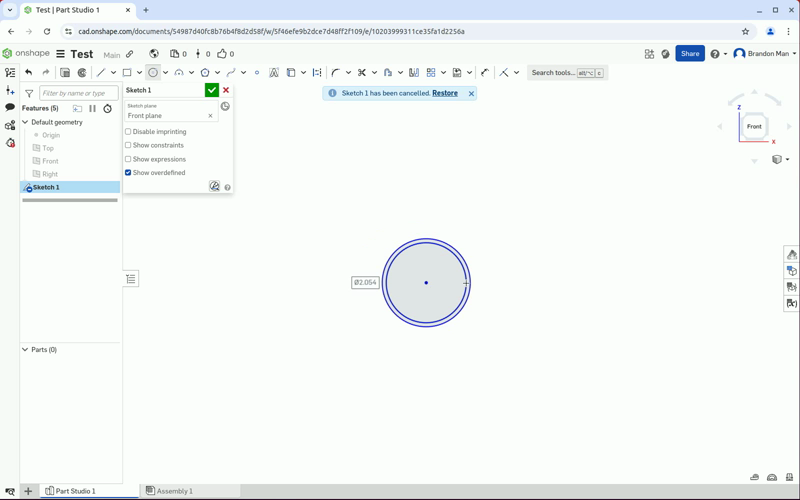
scroll(-6)
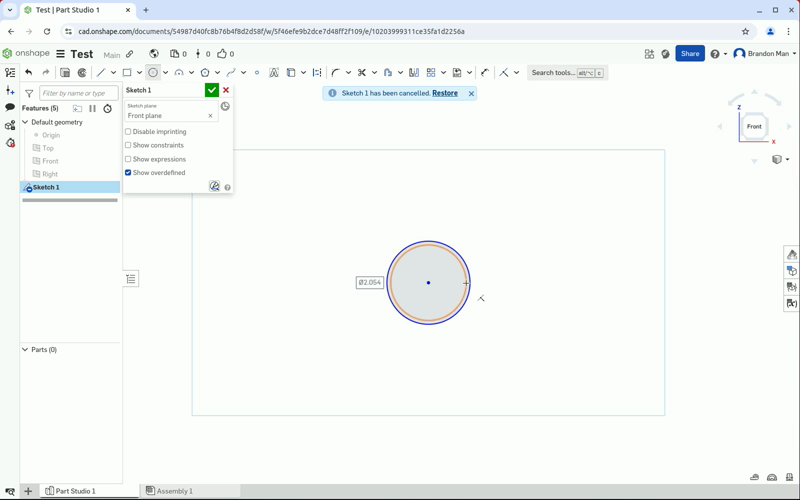
scroll(-6)
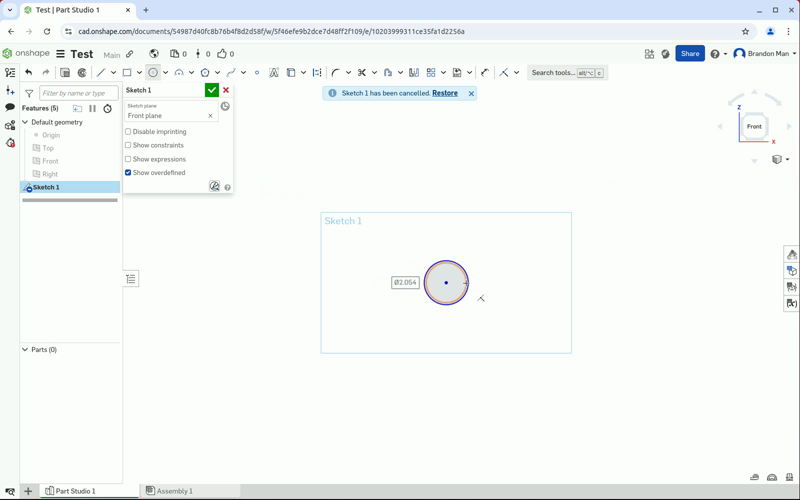
scroll(-6)
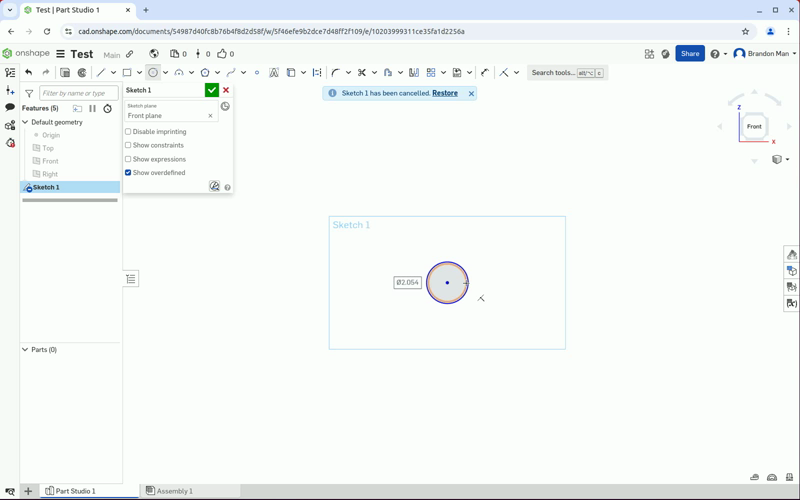
scroll(-6)
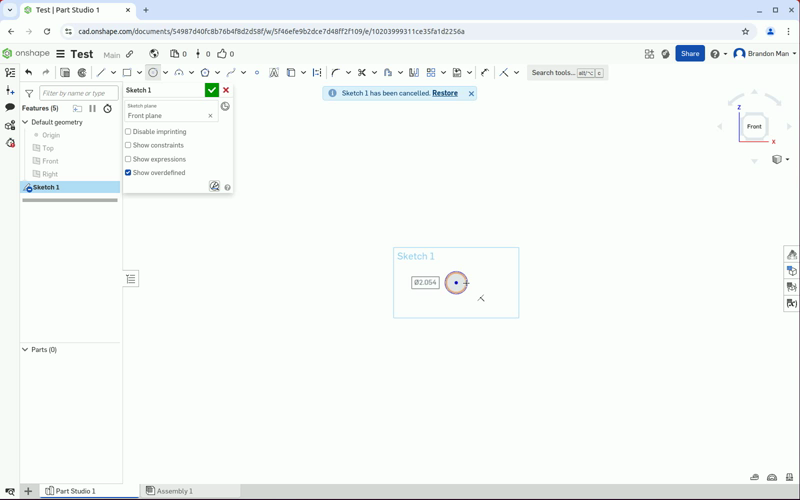
scroll(-6)
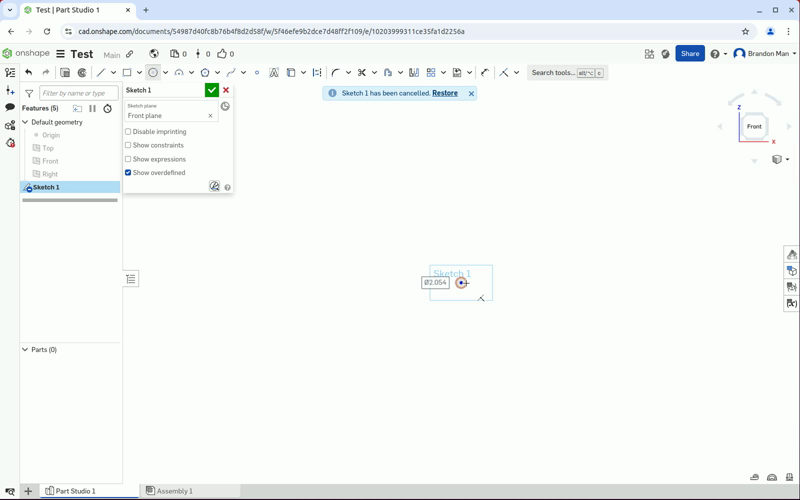
key(esc)
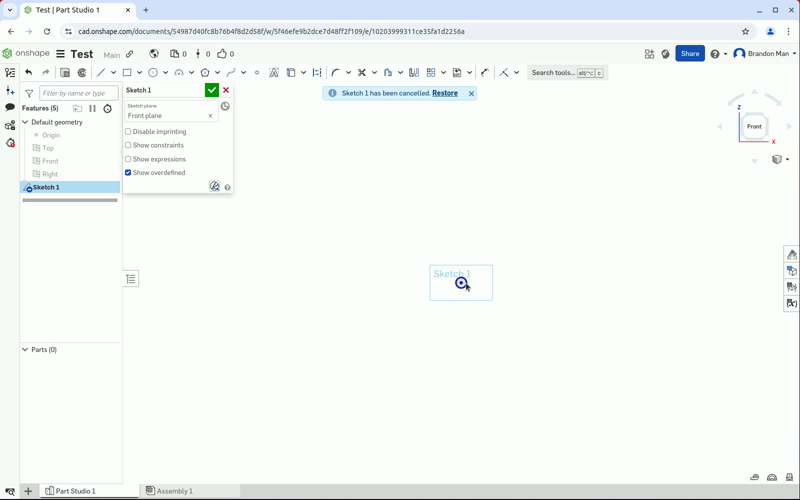
mouse_move(459, 287)
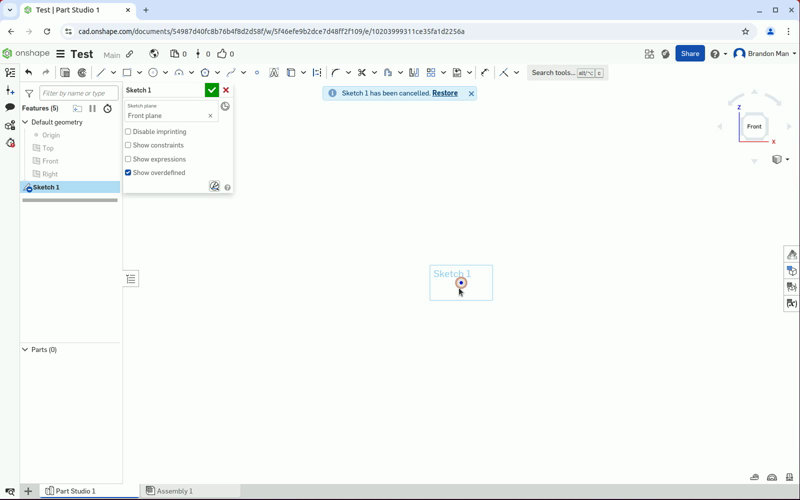
scroll(6)
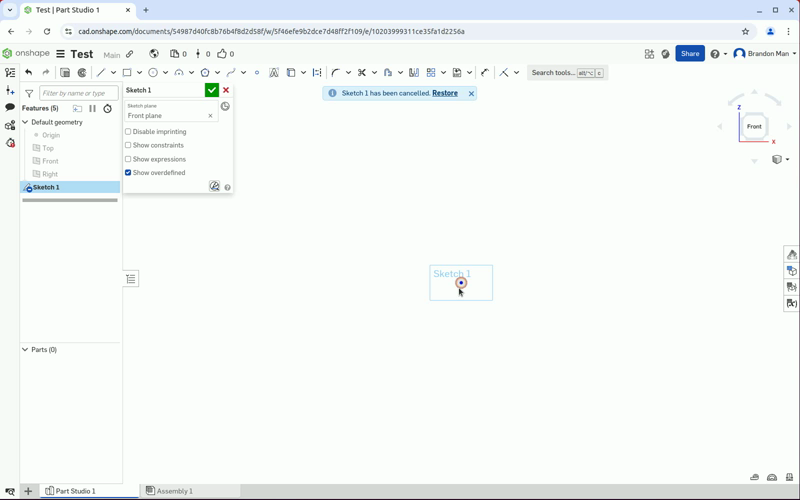
scroll(6)
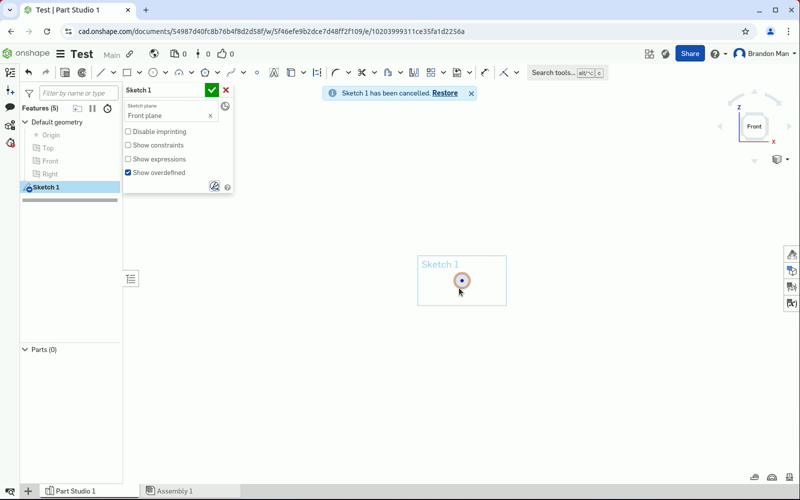
scroll(6)
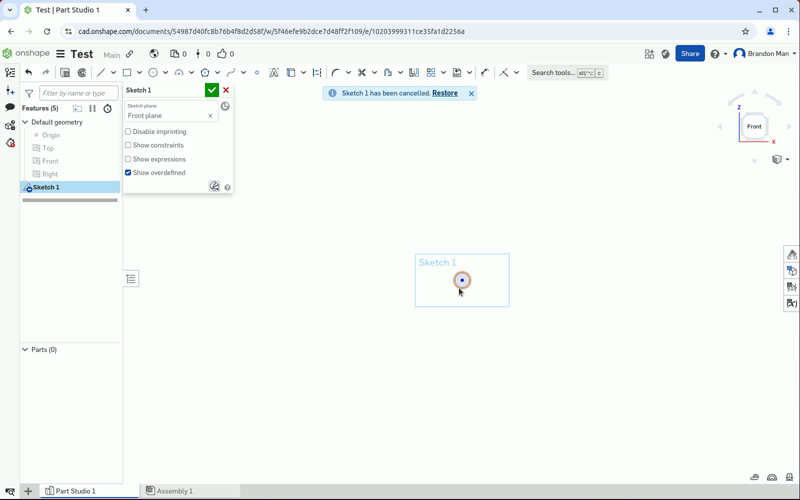
scroll(6)
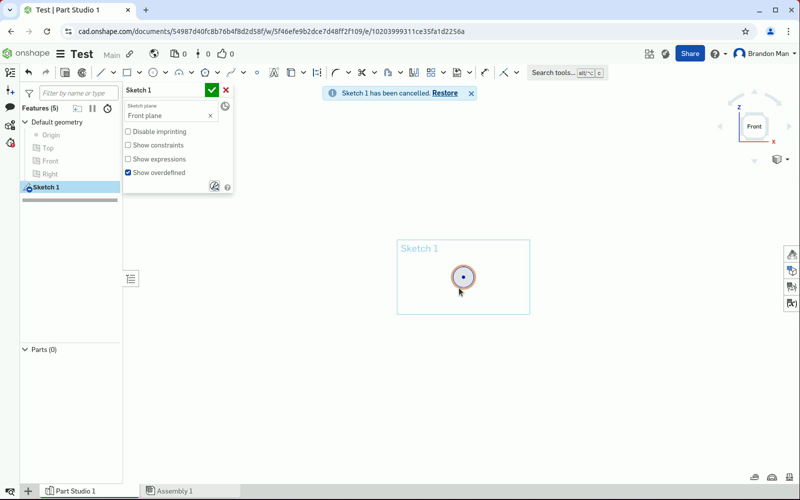
scroll(6)
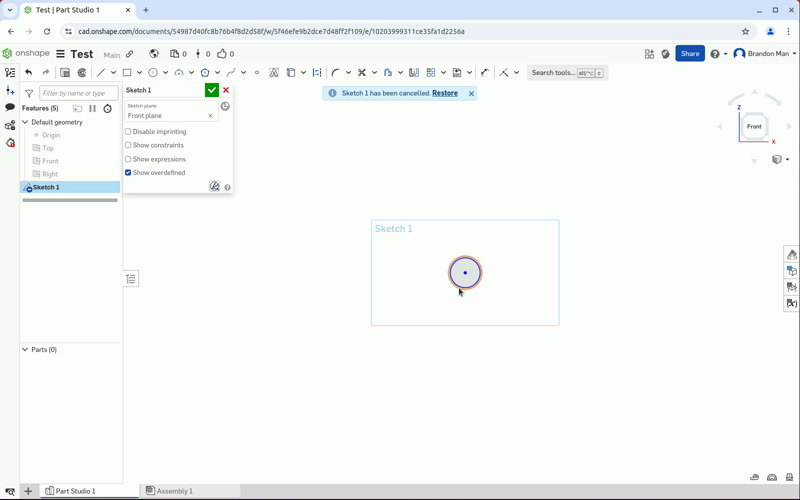
scroll(6)
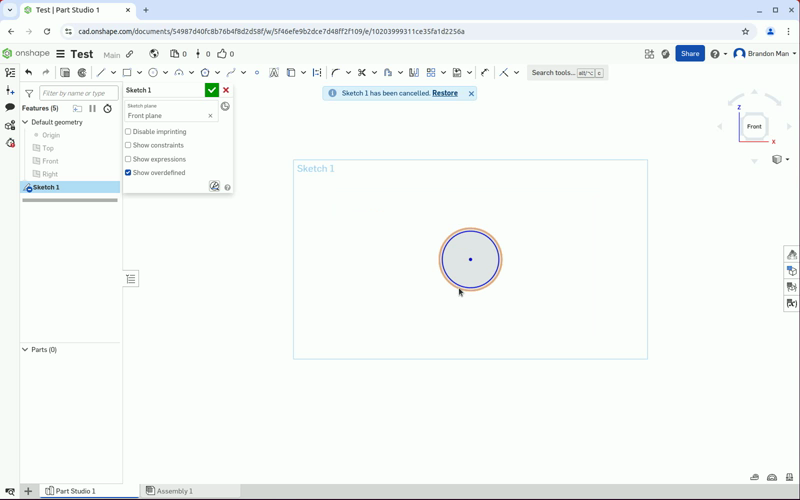
scroll(6)
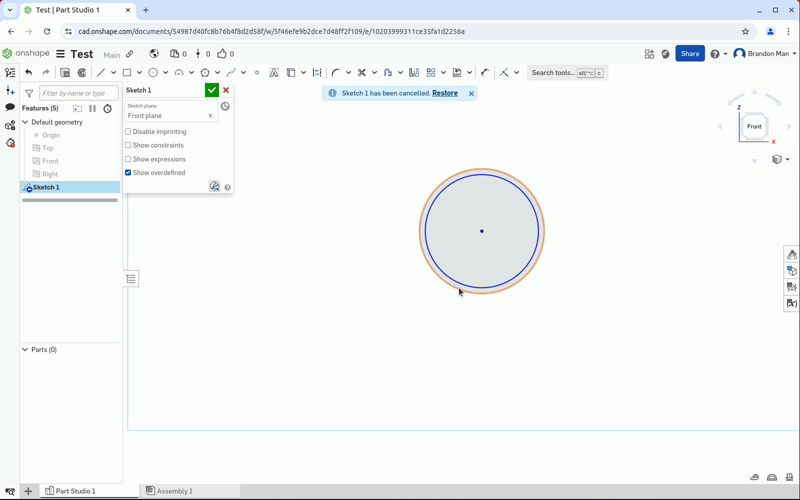
click(459, 287)
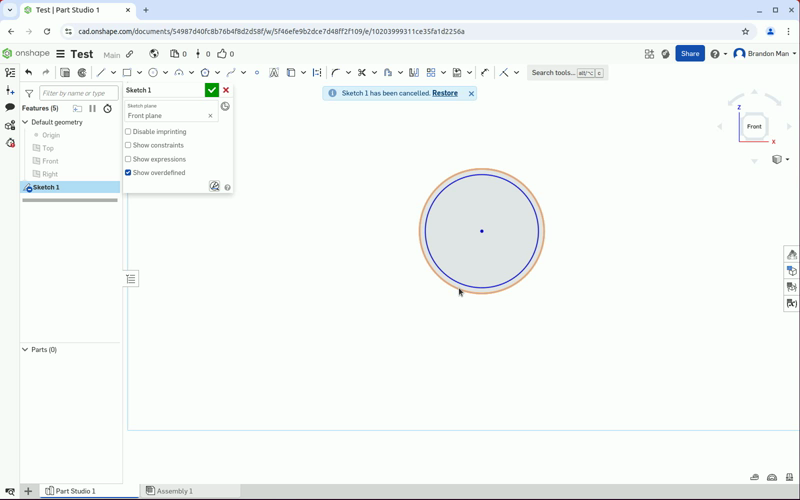
scroll(-6)
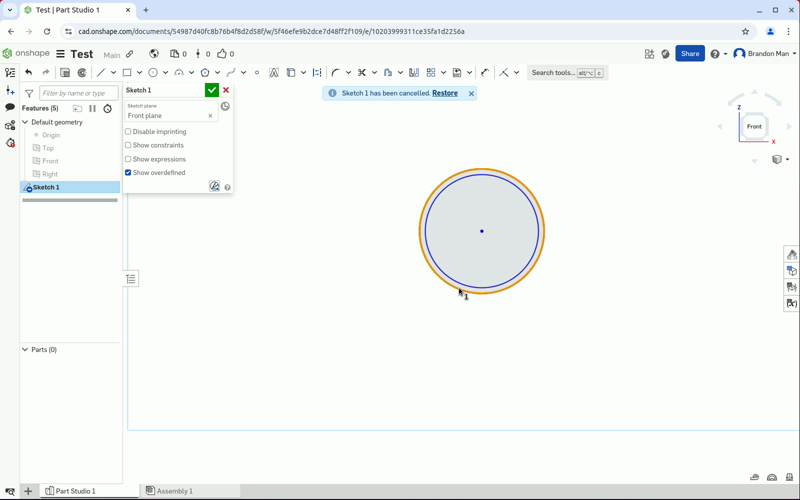
scroll(-6)
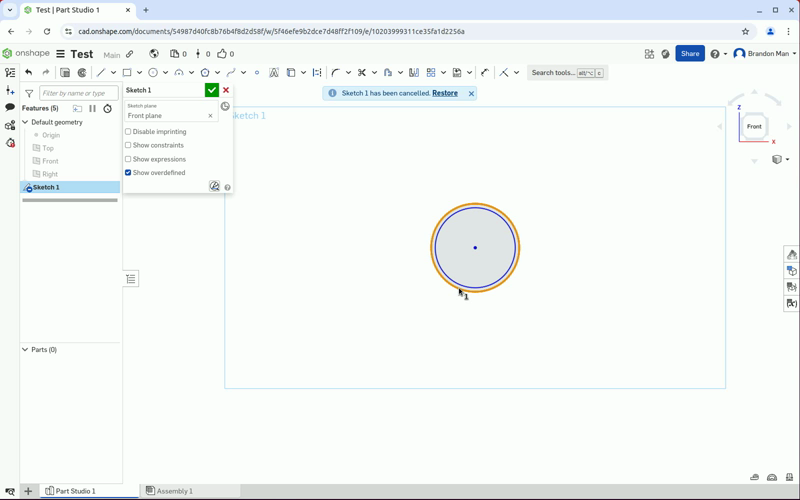
scroll(-6)
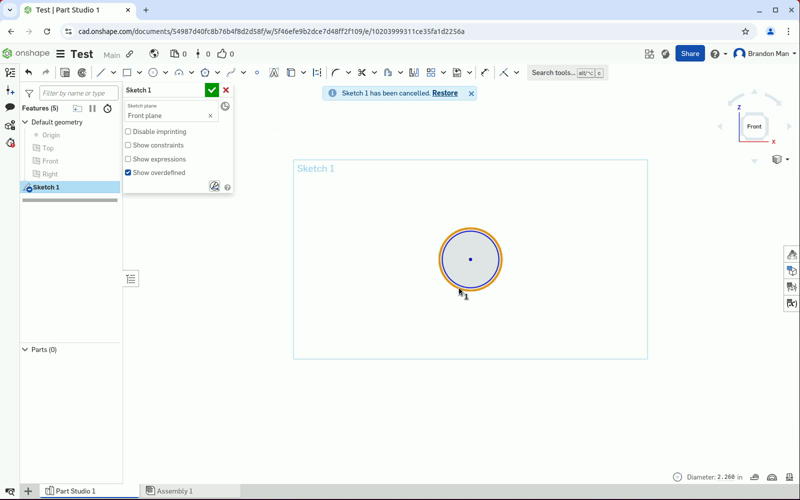
scroll(-6)
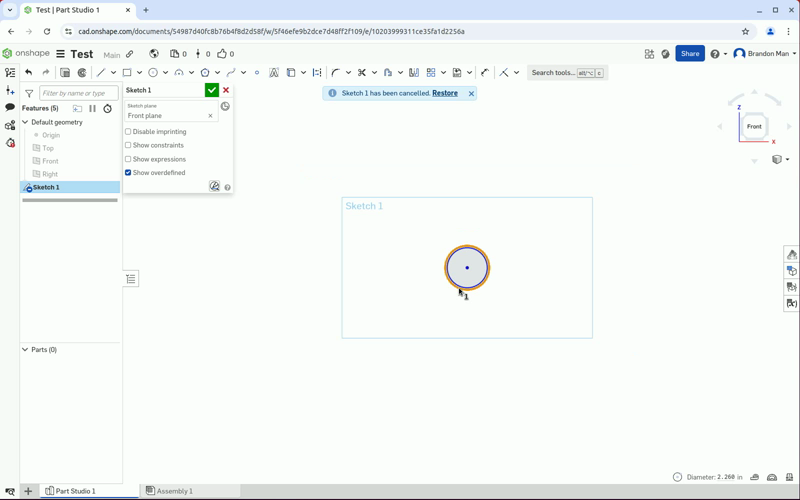
scroll(-6)
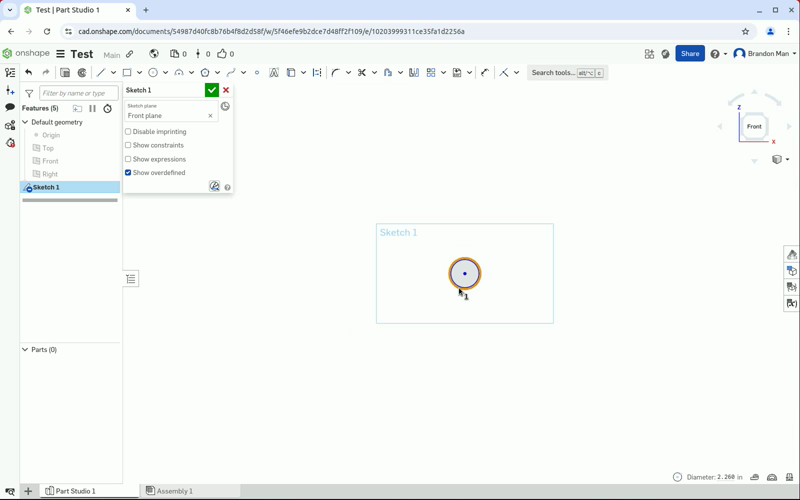
scroll(-6)
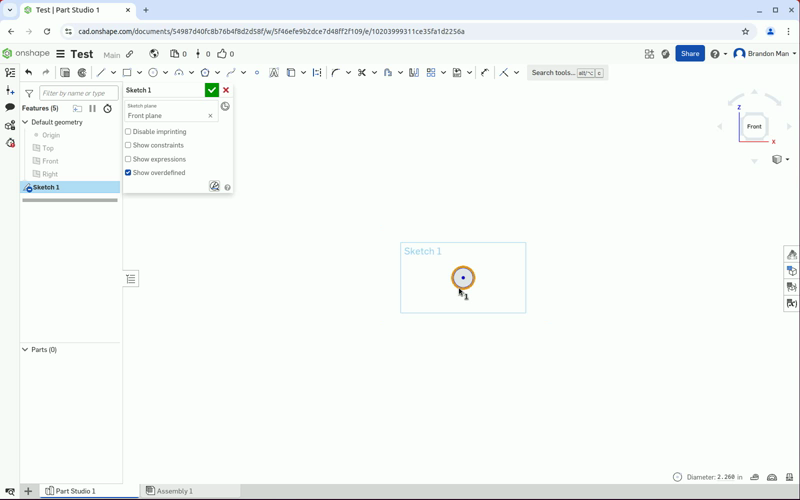
scroll(-6)
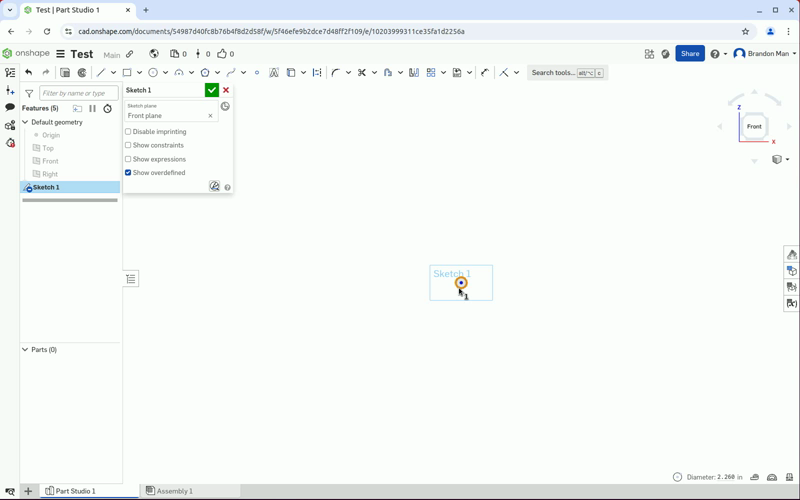
mouse_move(73, 352)
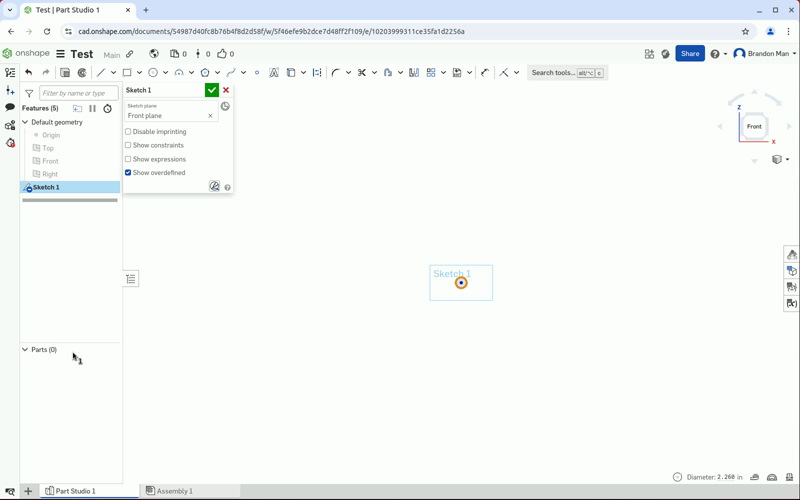
key(shift+y)
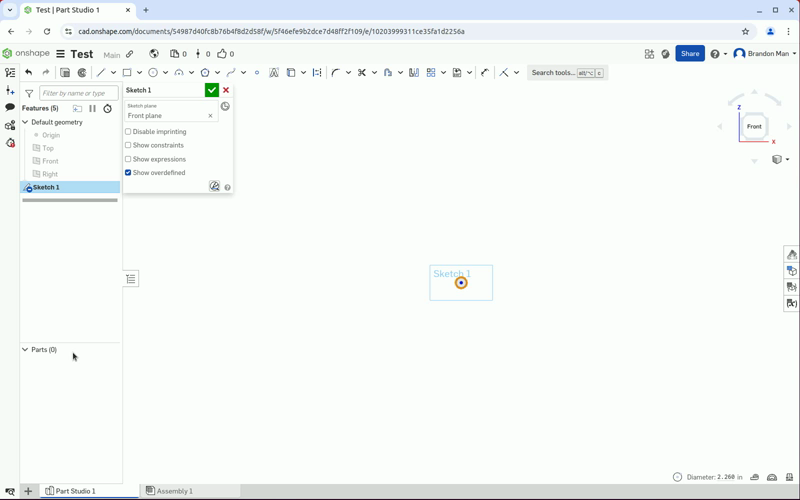
key(shift+e)
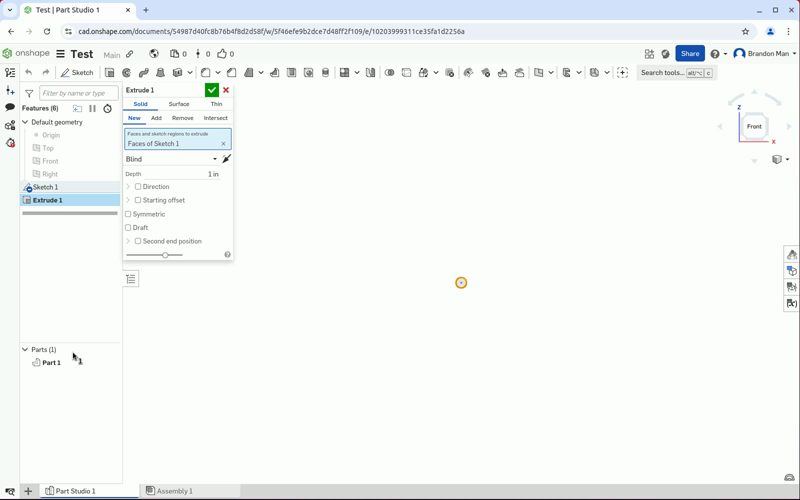
mouse_move(143, 106)
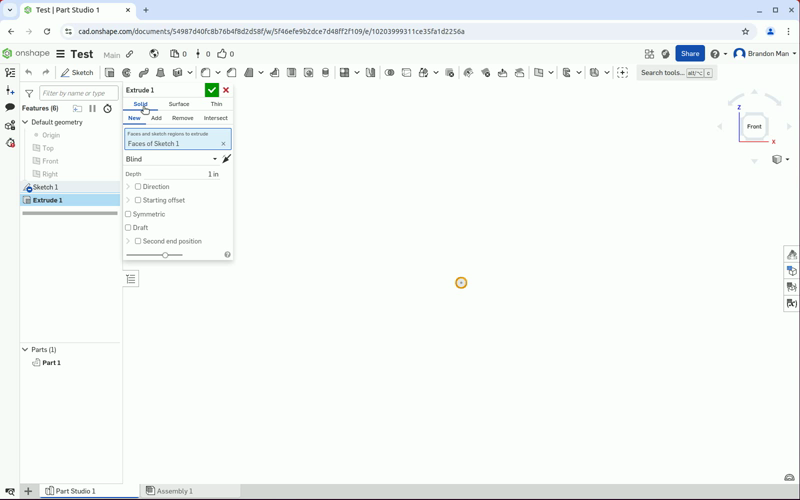
click(143, 106)
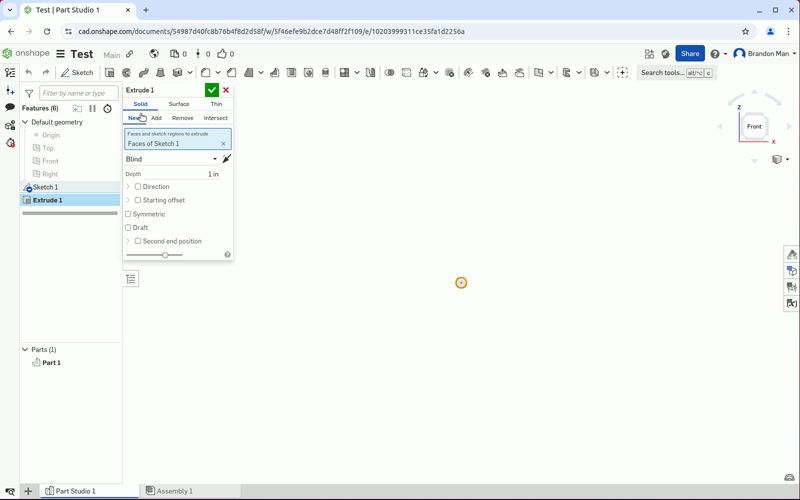
mouse_move(137, 120)
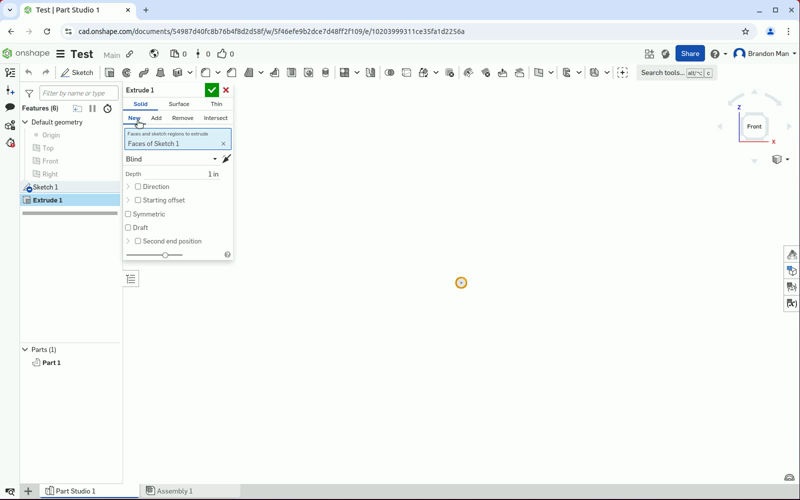
click(137, 120)
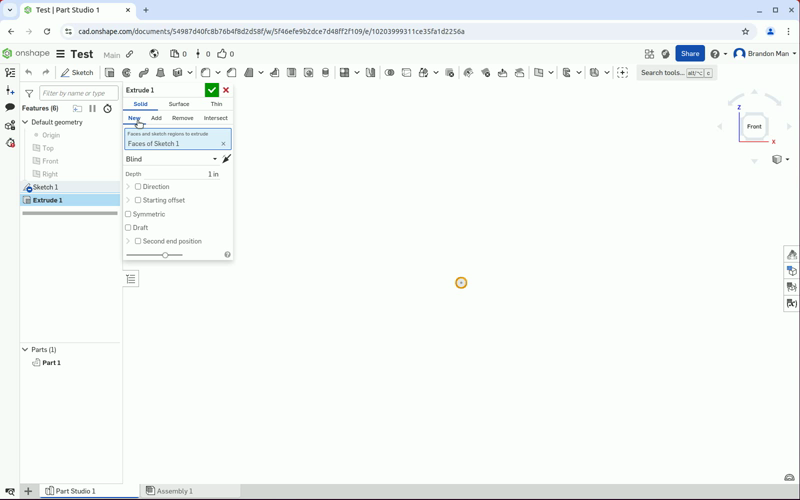
key(tab, 4)
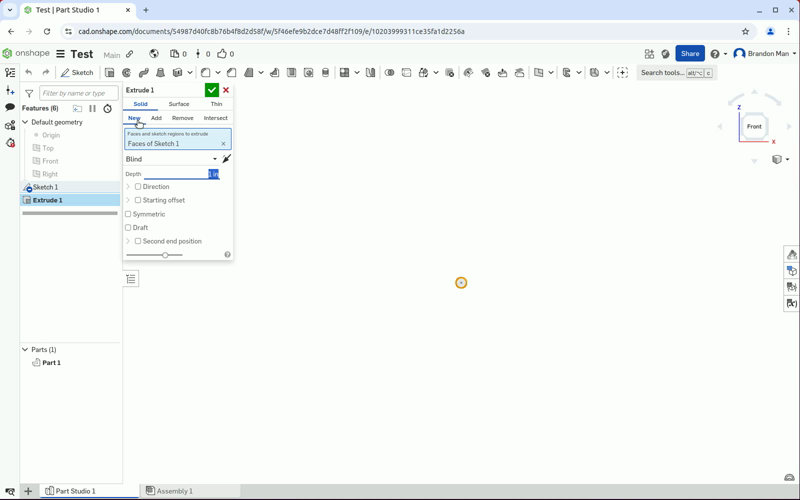
text(23.108)
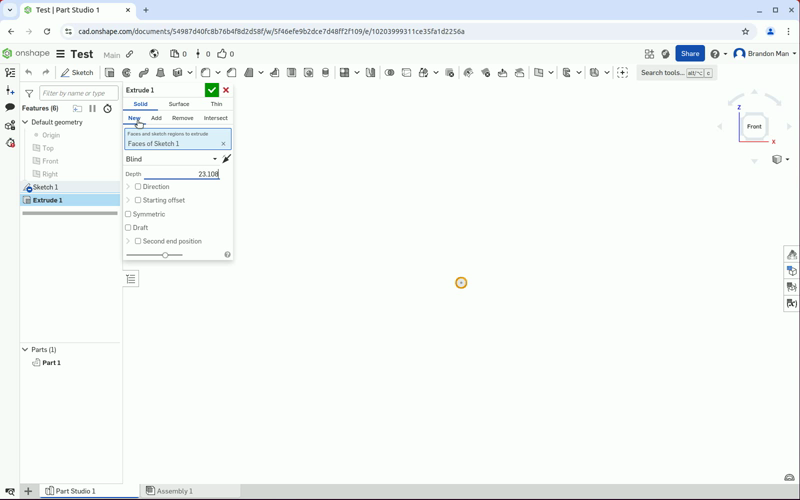
key(enter)
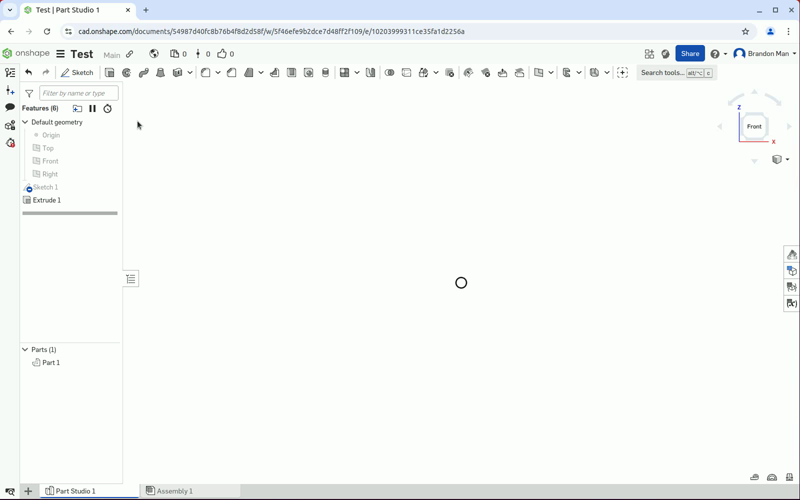
key(shift+h)
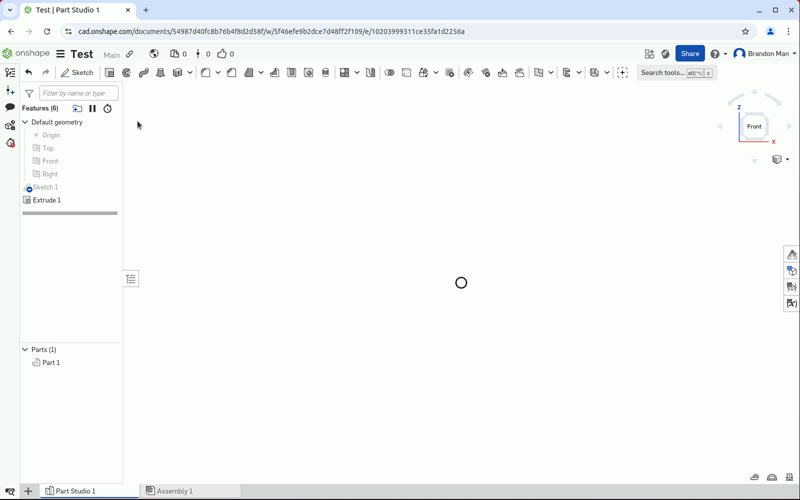
key(shift+h)
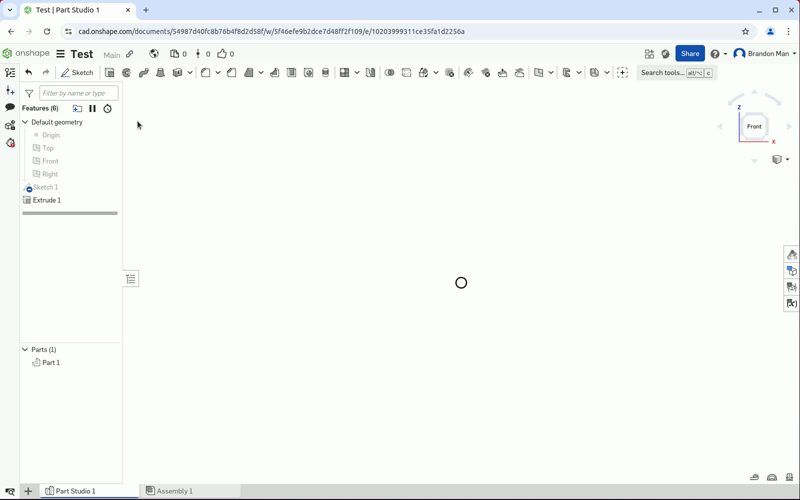
mouse_move(73, 189)
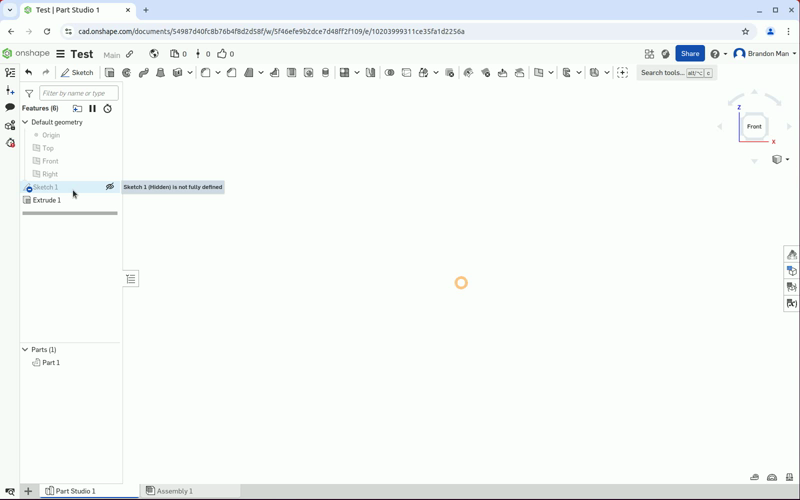
click(73, 189)
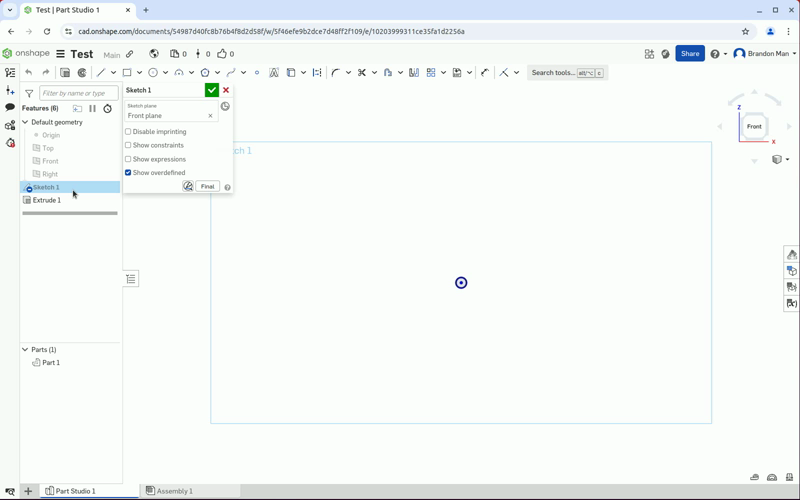
mouse_move(229, 92)
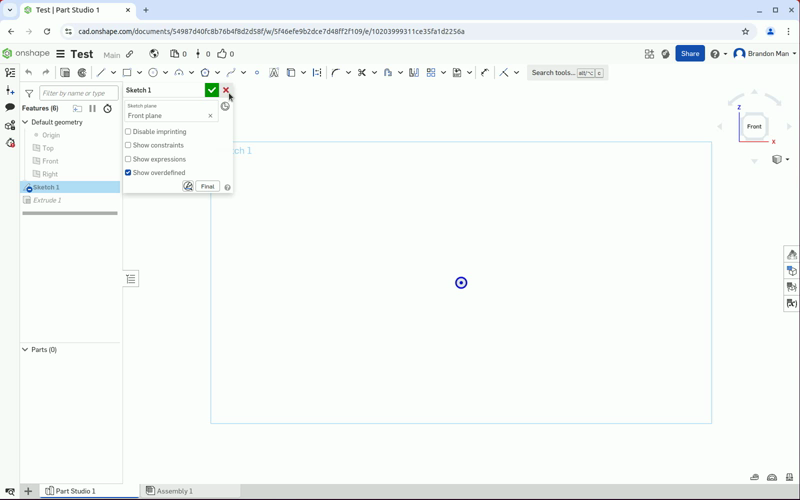
click(229, 92)
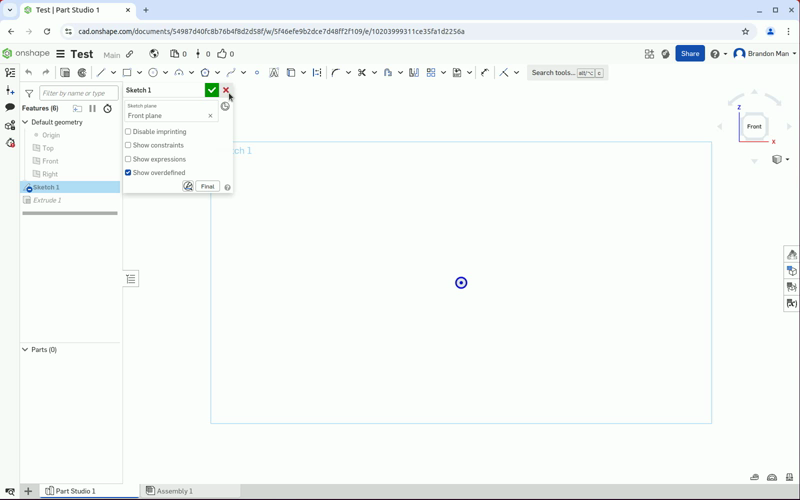
key(shift+s)
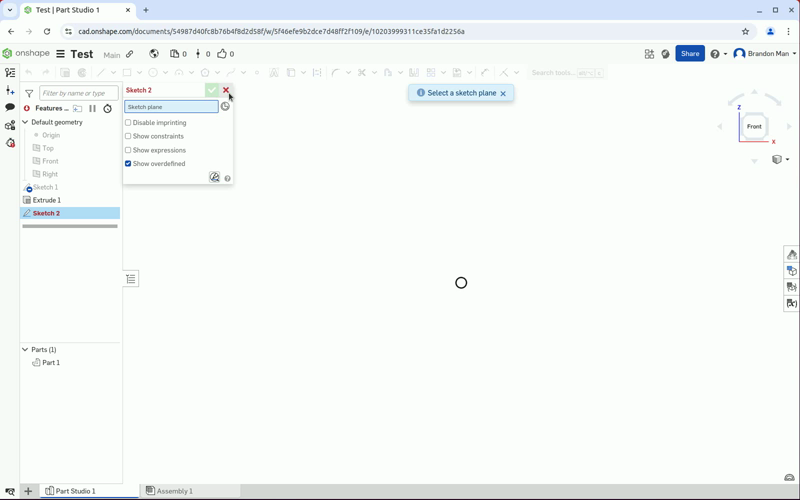
mouse_move(73, 163)
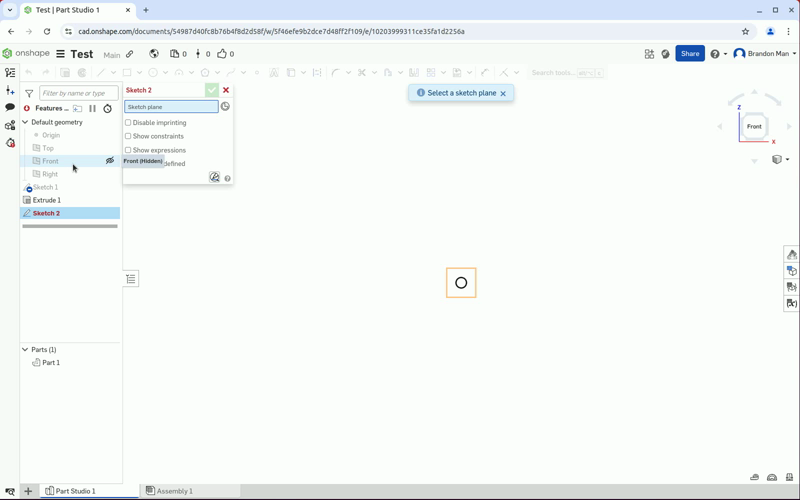
click(73, 163)
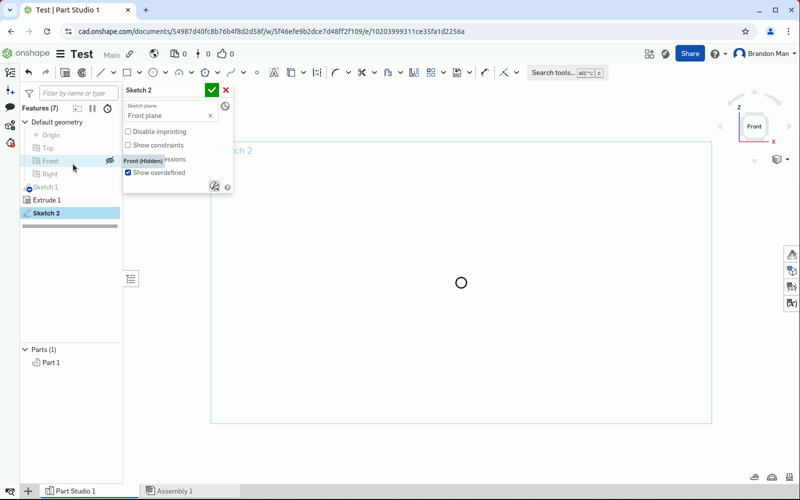
mouse_move(73, 352)
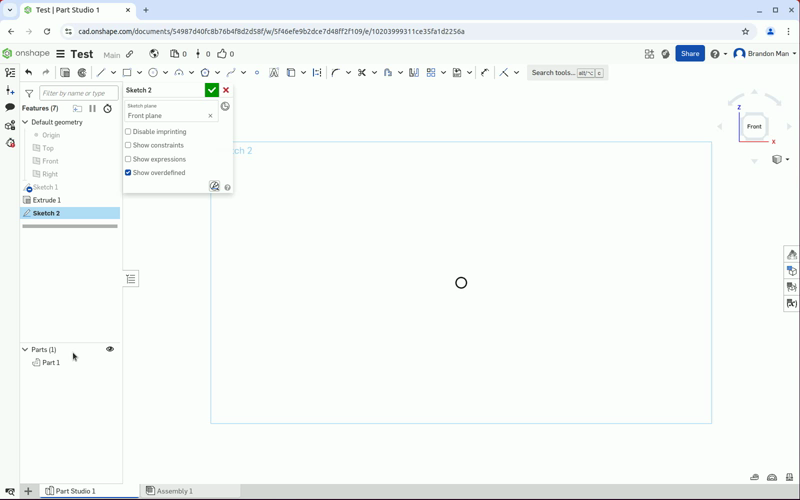
key(y)
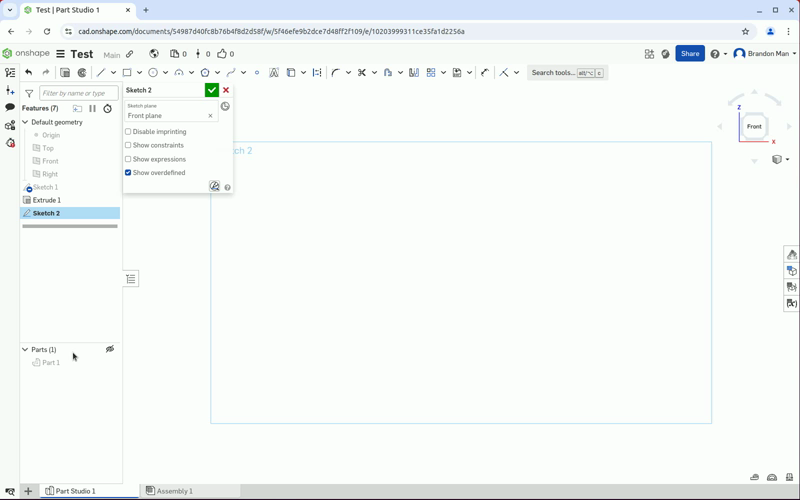
key(l)
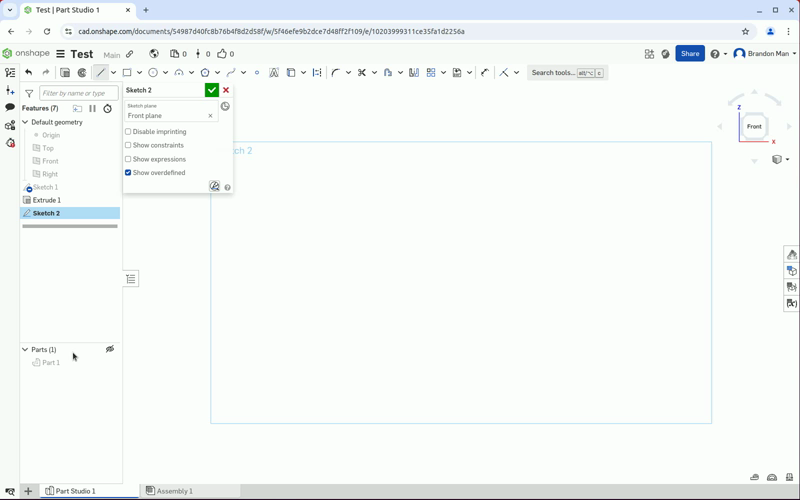
key_down(shift)
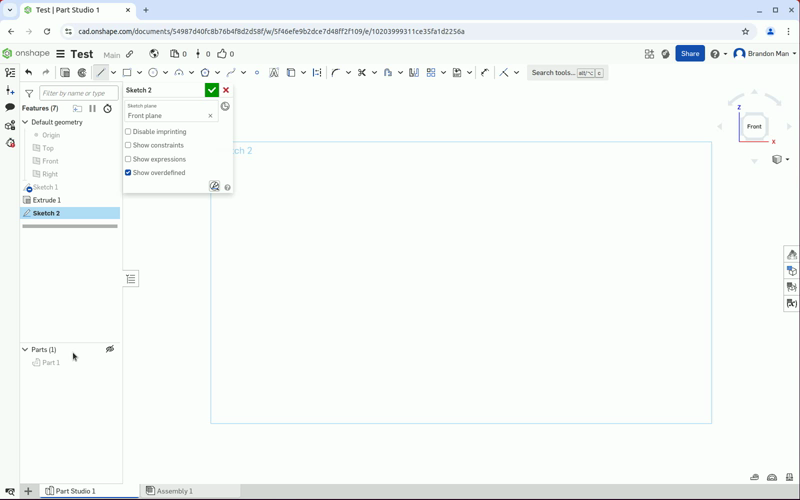
mouse_move(454, 287)
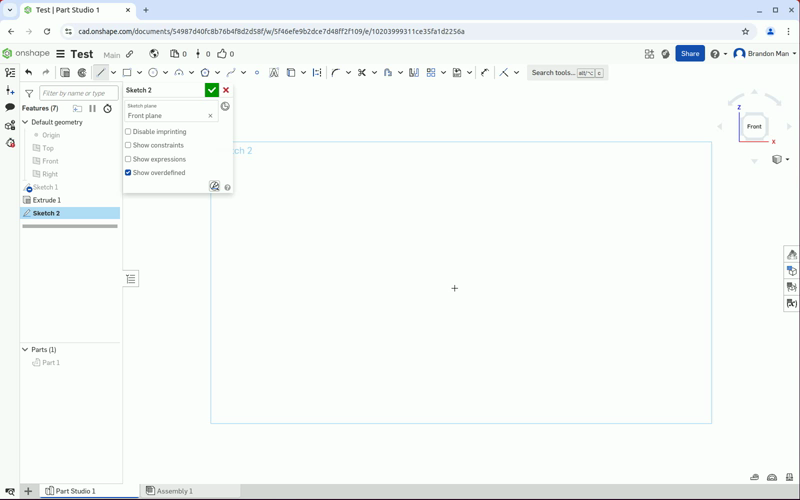
click(454, 287)
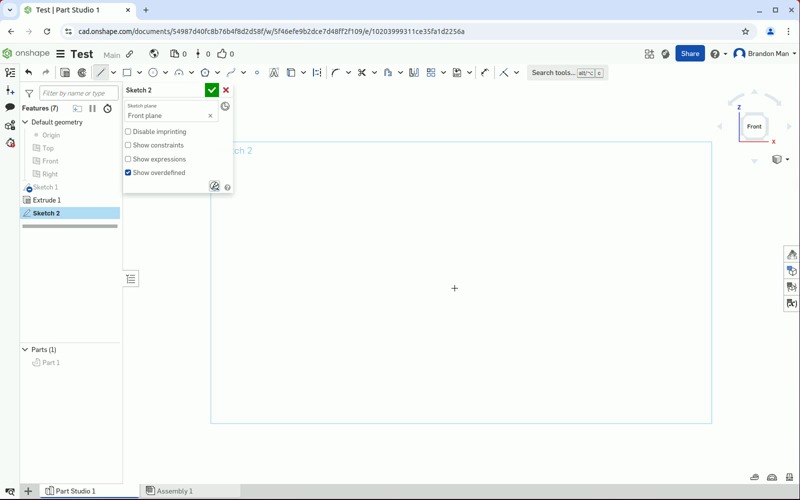
key_up(shift)
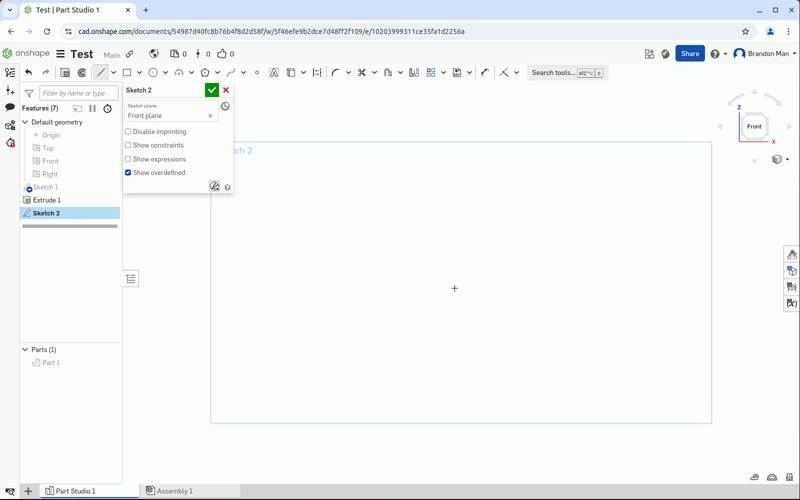
key_down(shift)
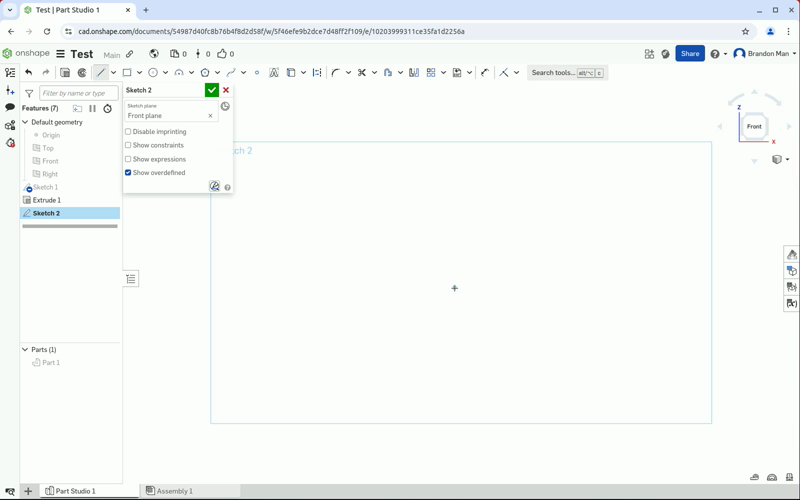
mouse_move(484, 287)
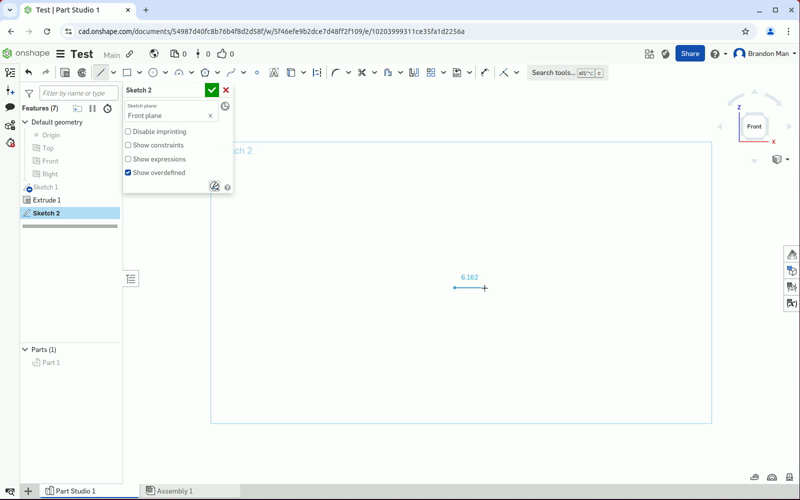
mouse_move(467, 287)
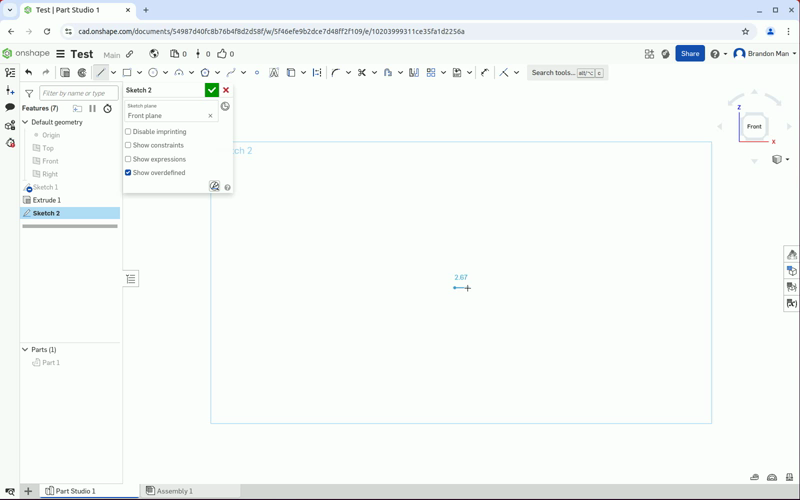
click(467, 287)
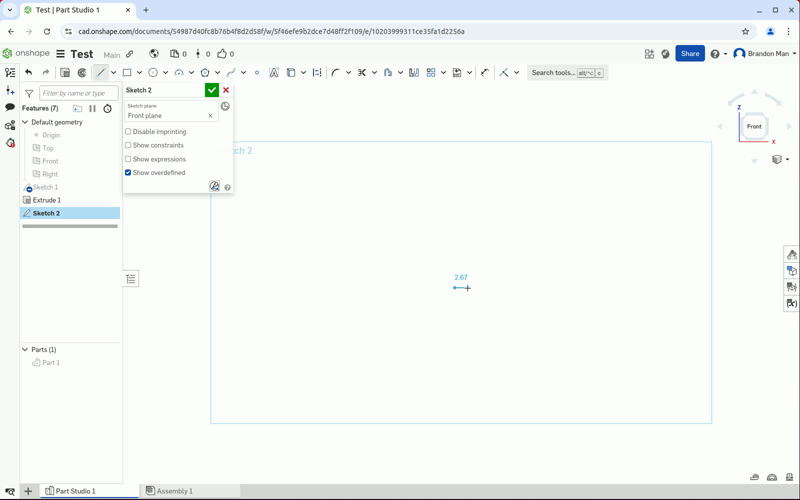
key_up(shift)
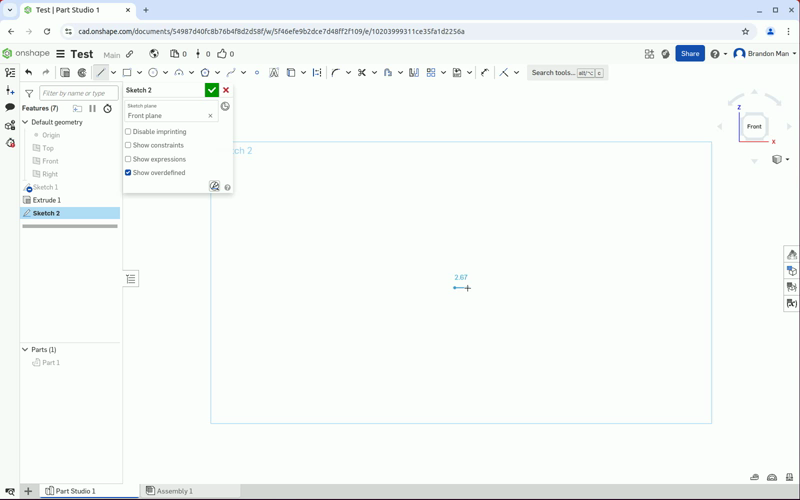
key_down(shift)
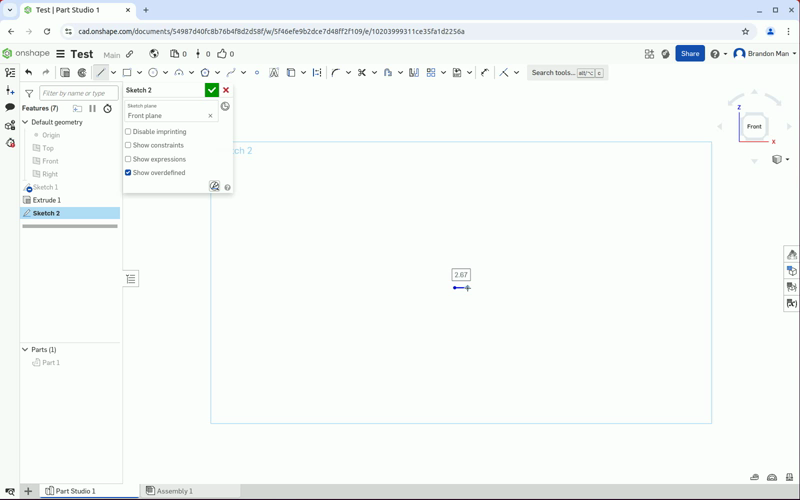
mouse_move(497, 287)
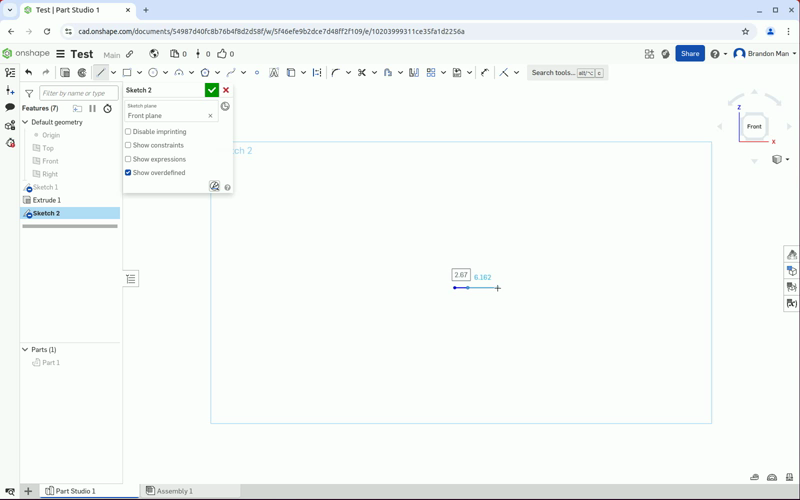
mouse_move(467, 275)
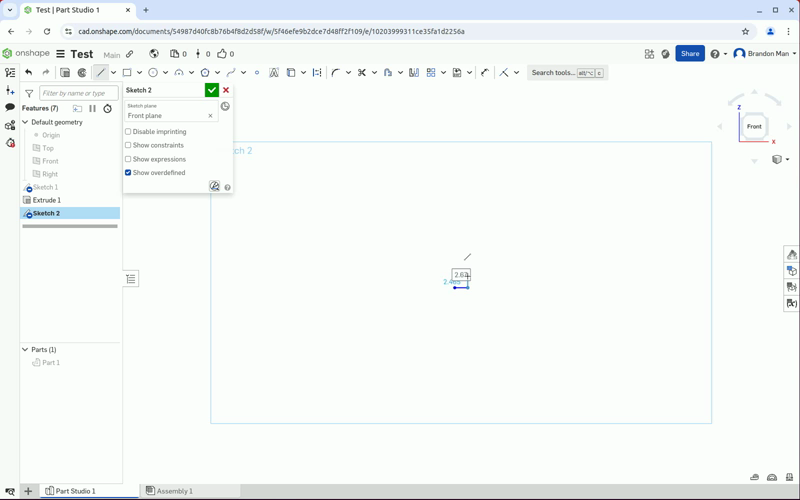
click(467, 275)
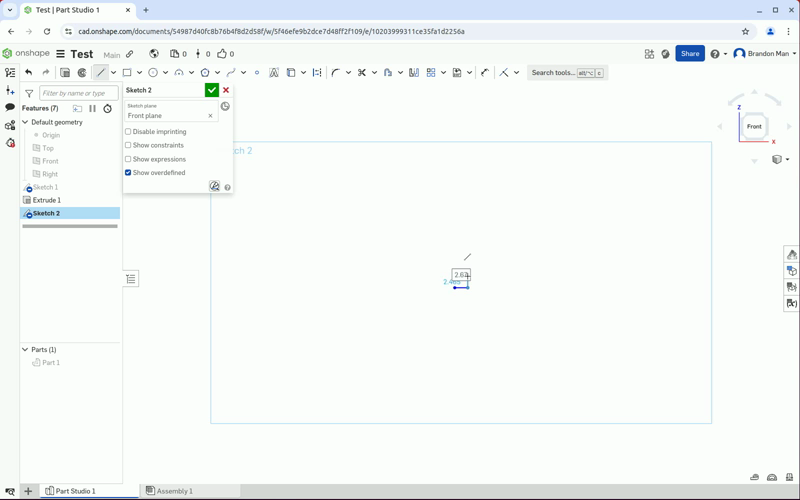
key_up(shift)
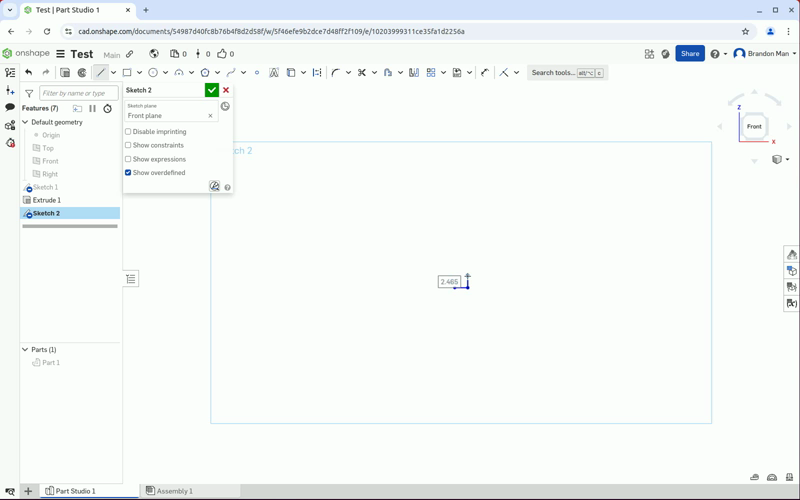
key_down(shift)
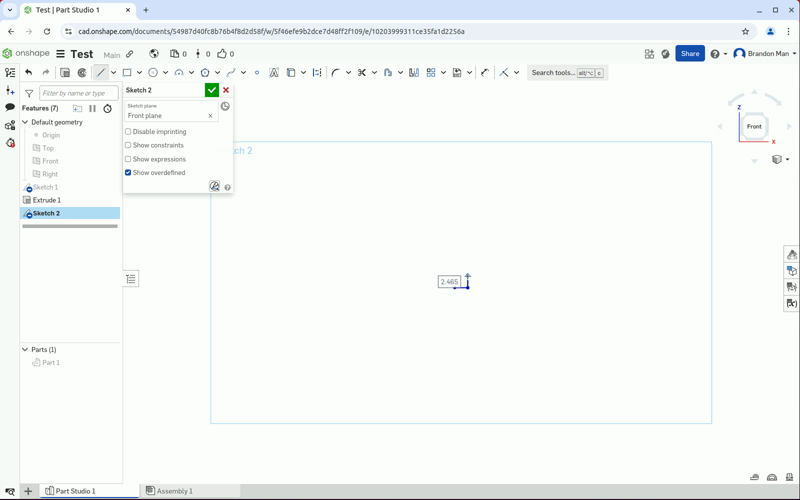
mouse_move(497, 275)
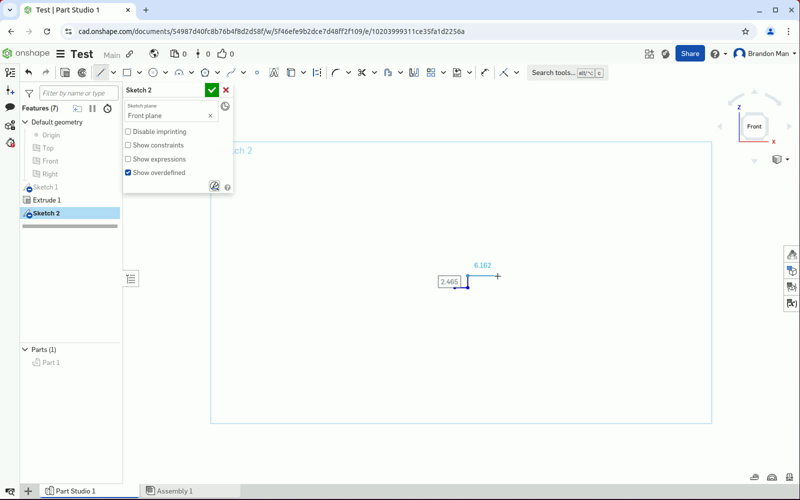
mouse_move(454, 275)
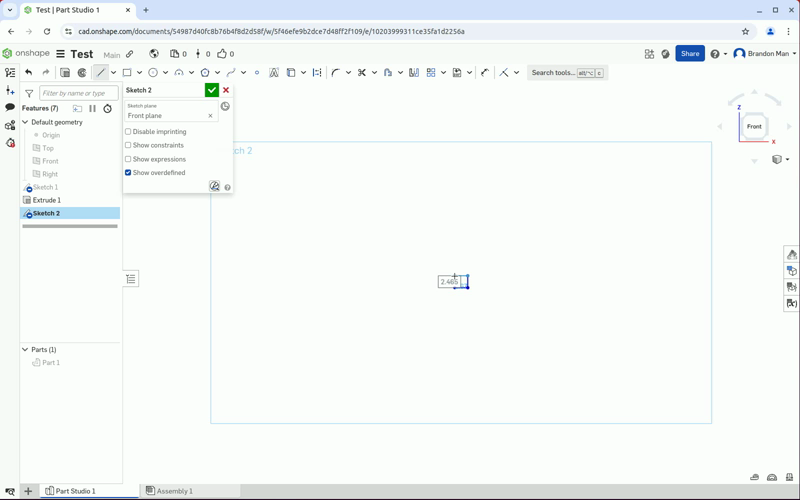
click(454, 275)
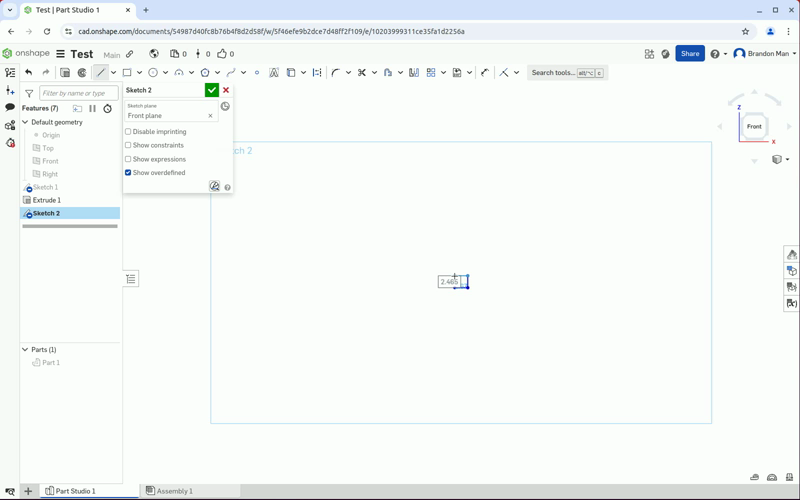
key_up(shift)
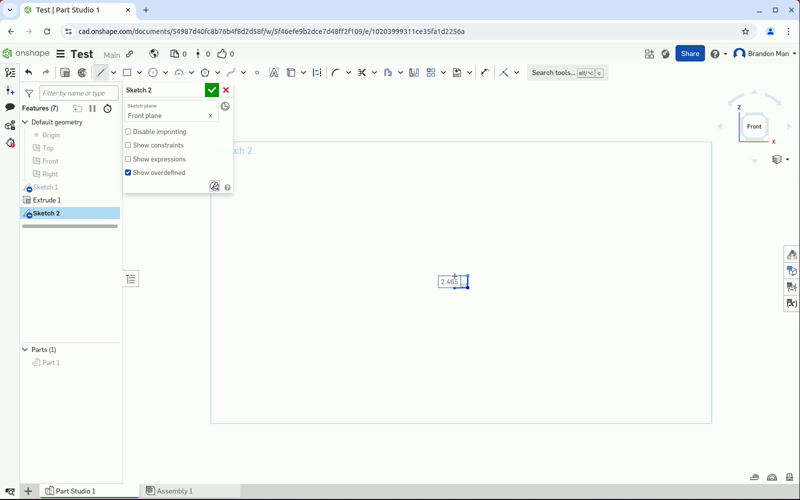
mouse_move(484, 275)
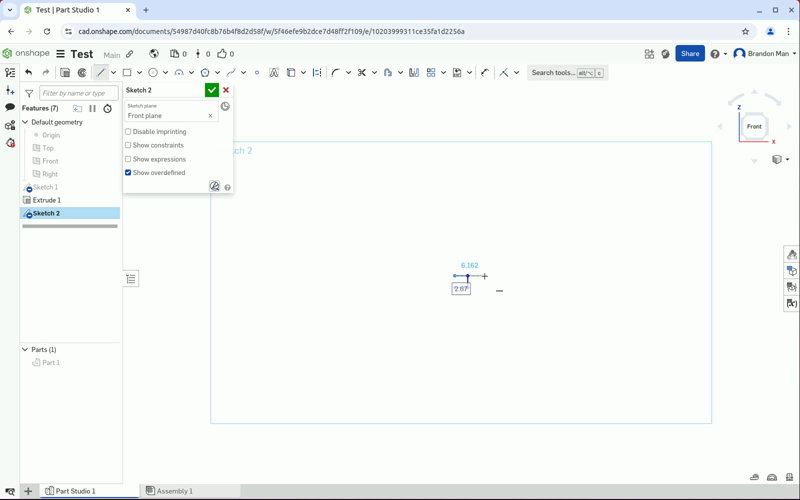
key_down(shift)
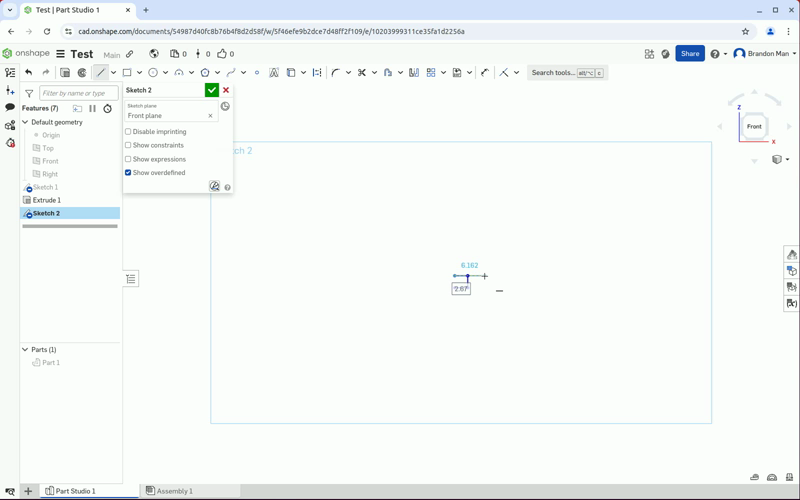
mouse_move(454, 287)
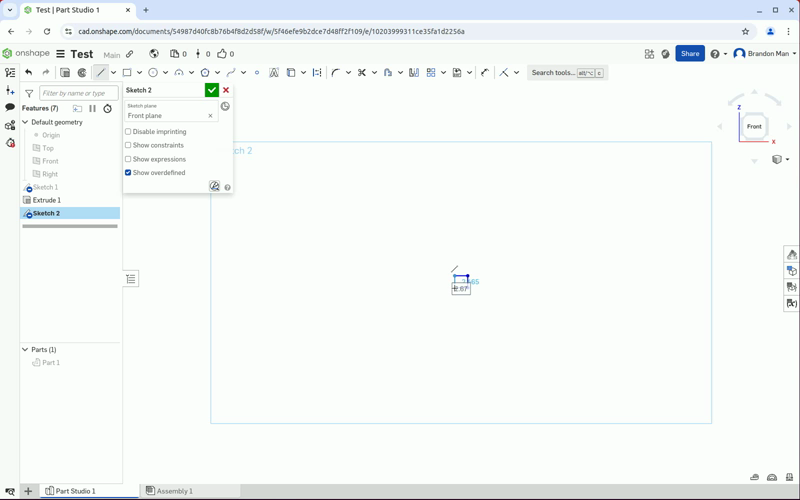
key_up(shift)
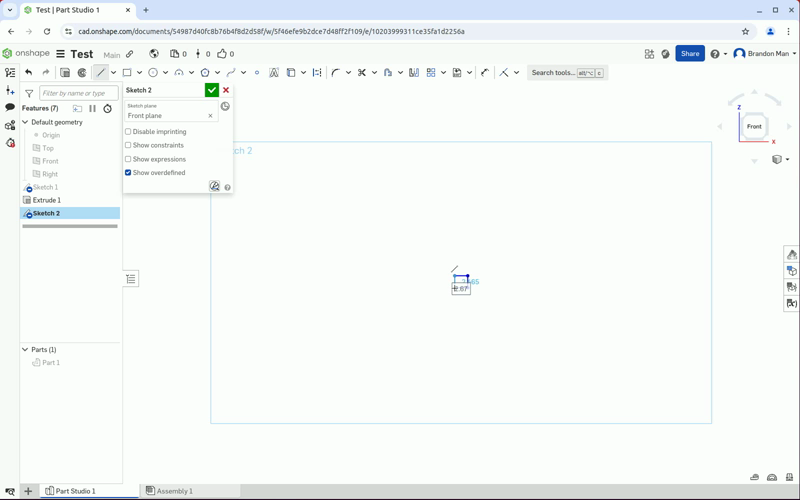
click(454, 287)
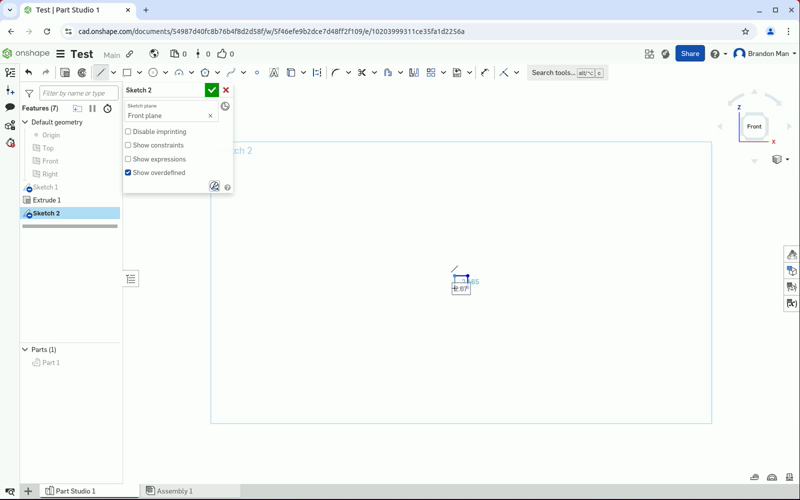
key(esc)
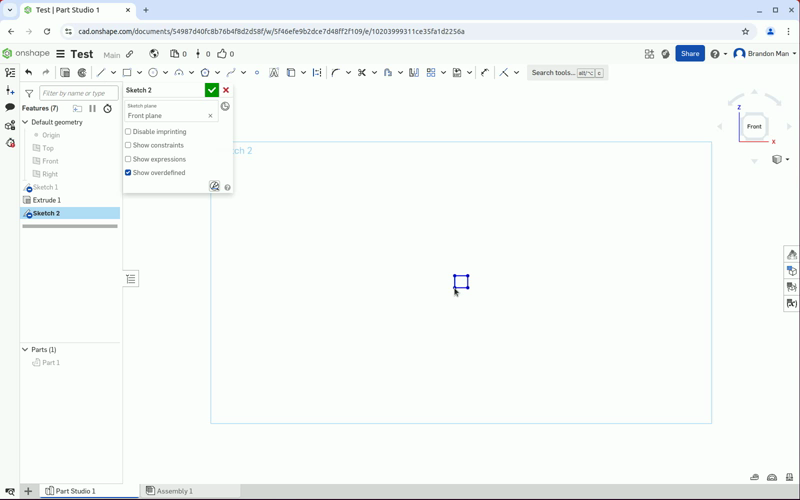
key(c)
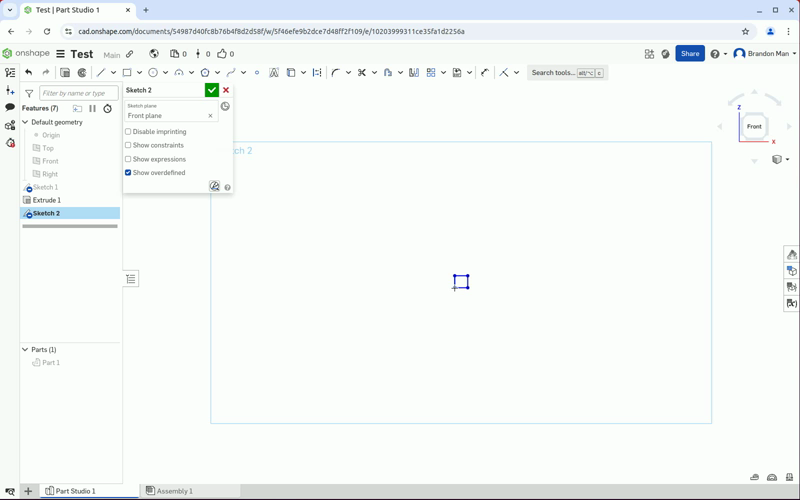
key_down(shift)
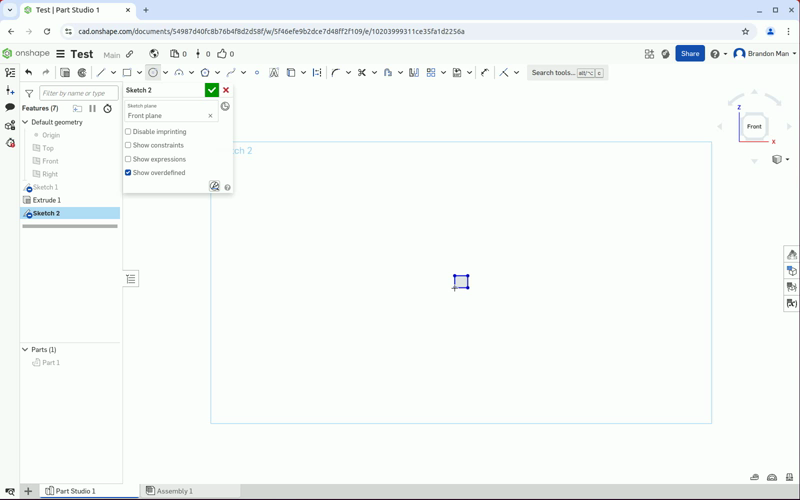
mouse_move(461, 282)
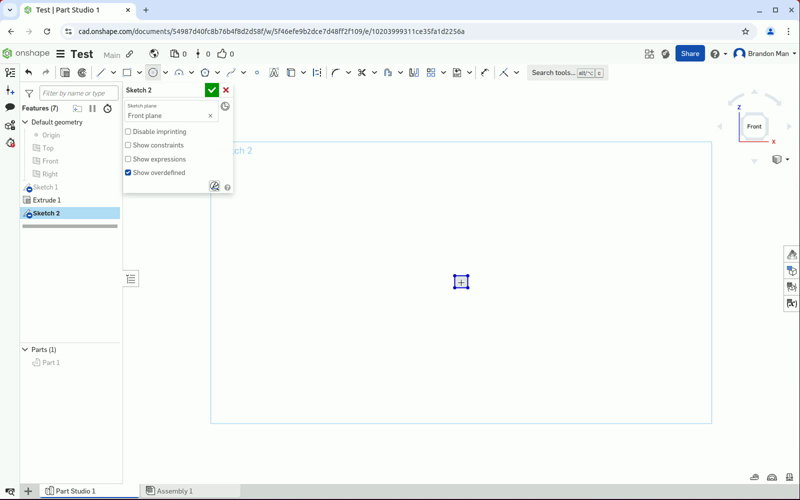
click(461, 282)
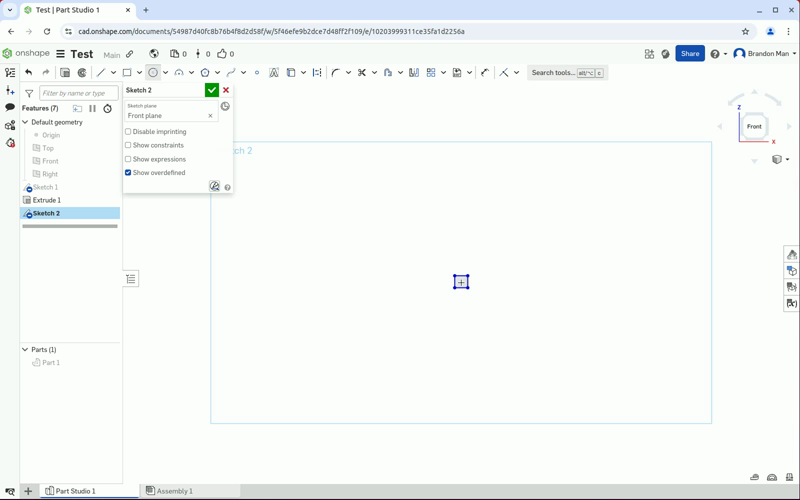
key_up(shift)
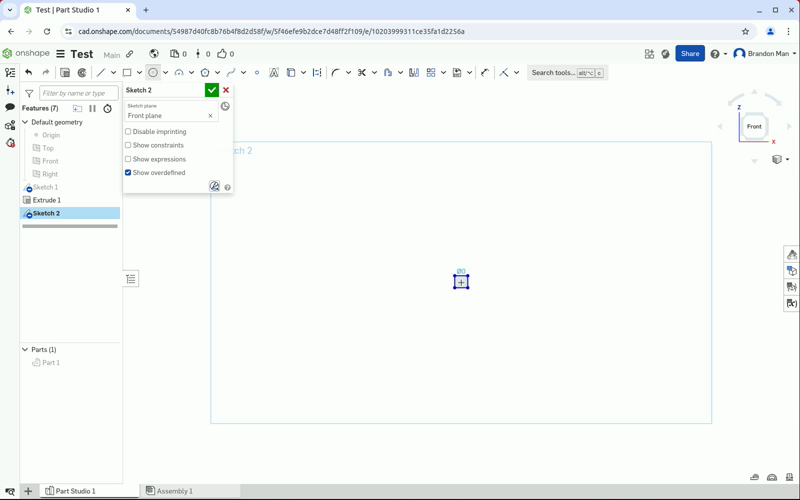
mouse_move(465, 282)
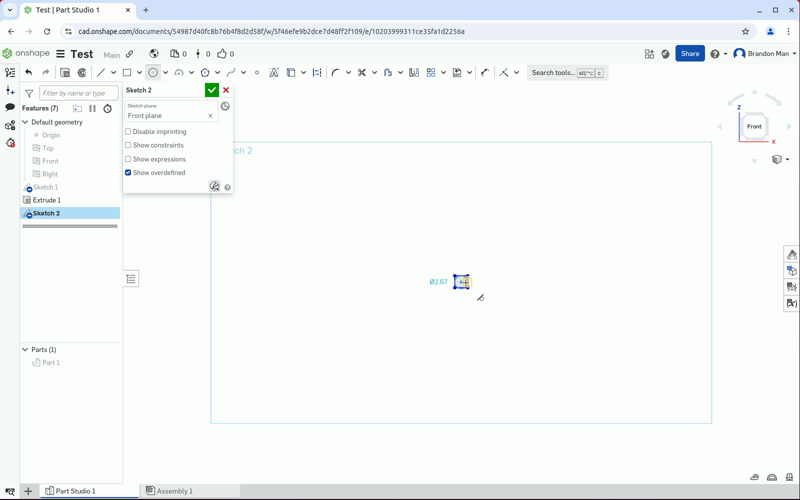
click(465, 282)
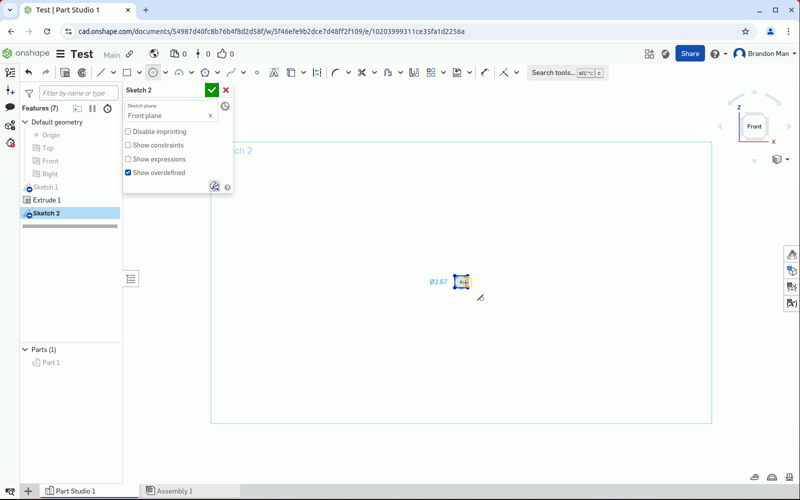
key(esc)
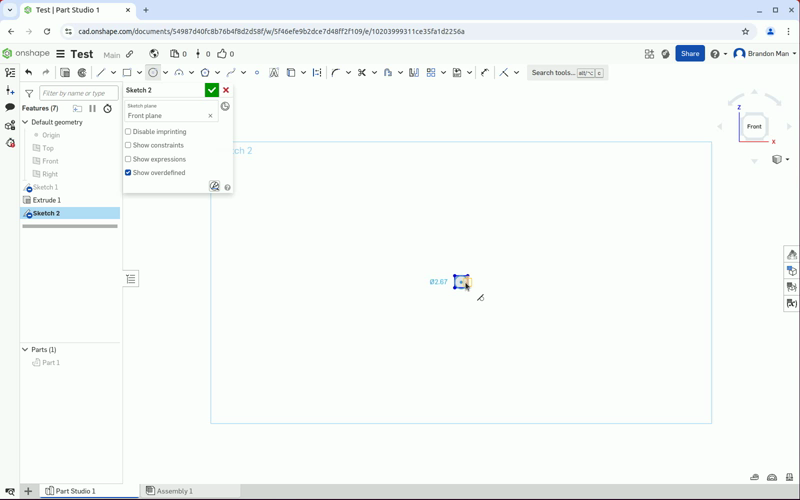
mouse_move(457, 276)
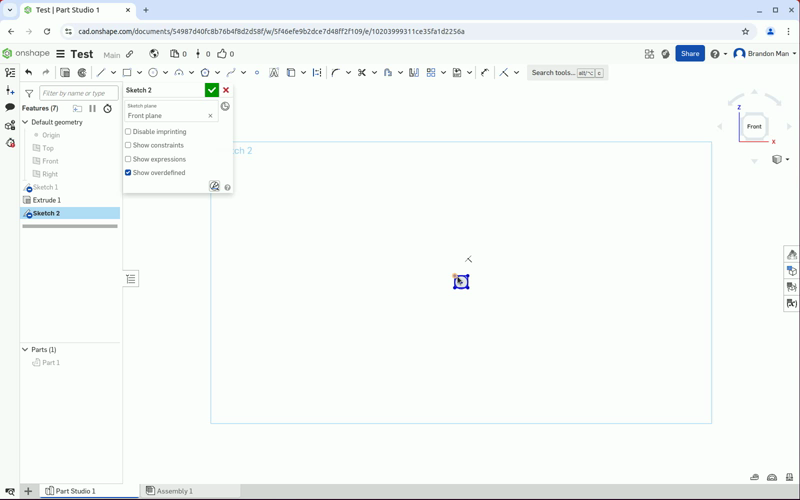
scroll(6)
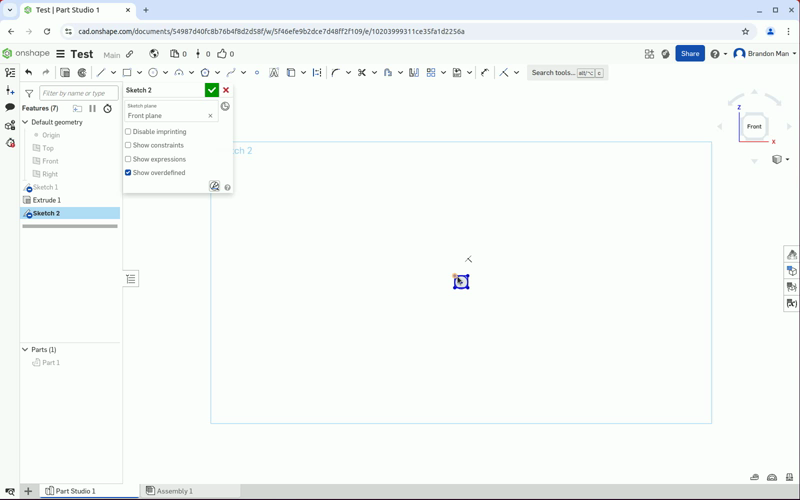
scroll(6)
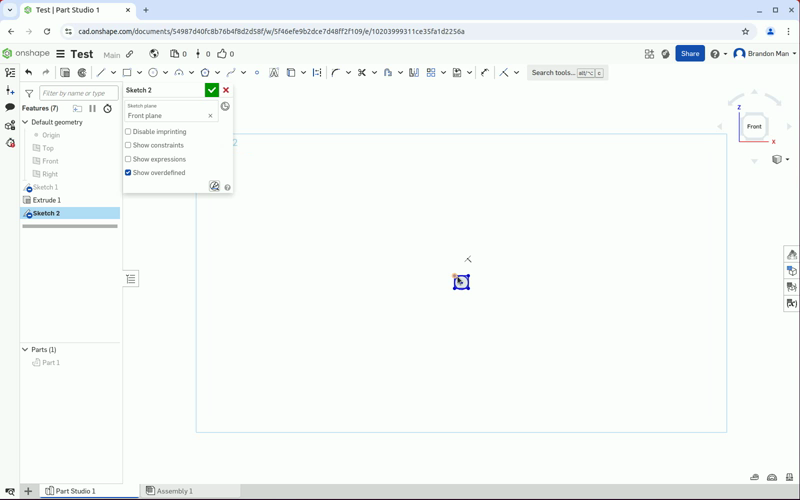
scroll(6)
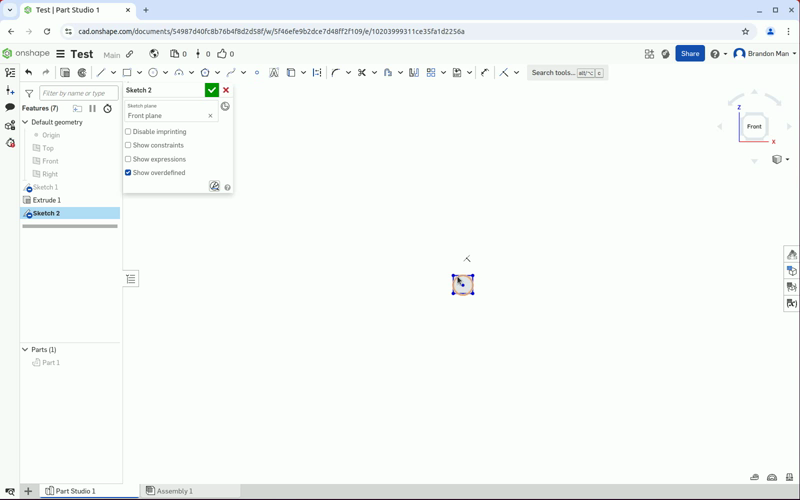
scroll(6)
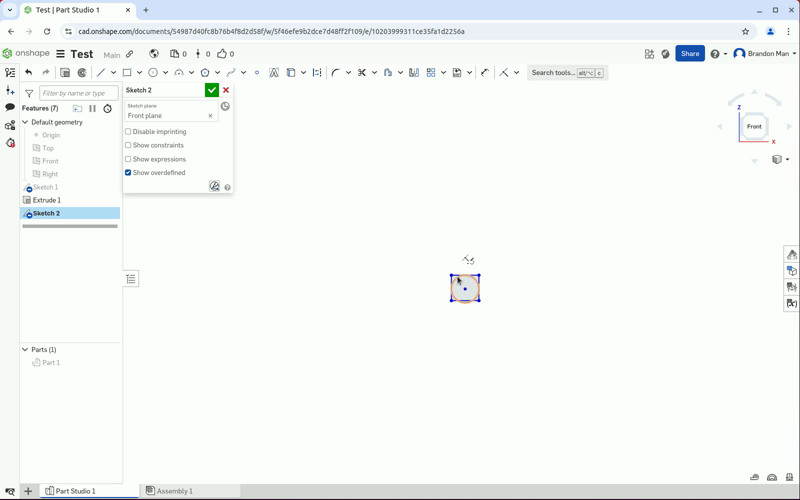
scroll(6)
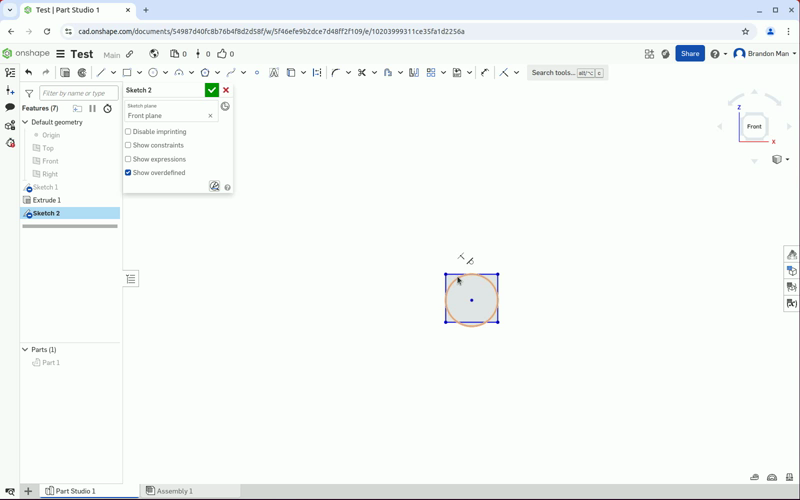
scroll(6)
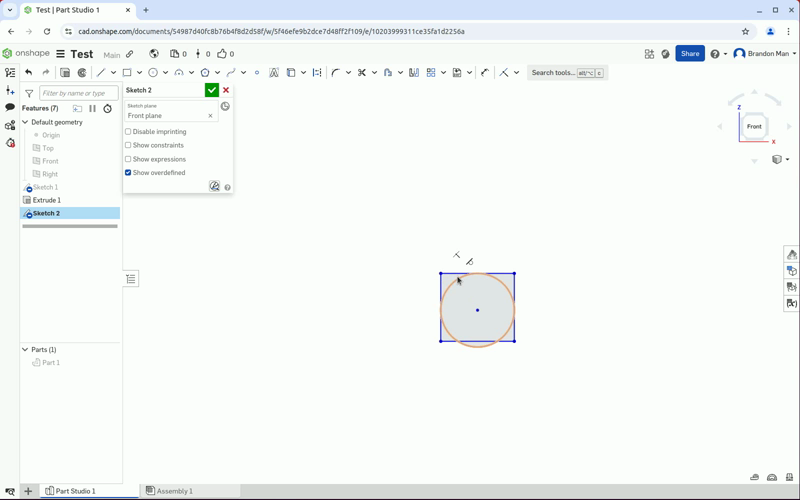
scroll(6)
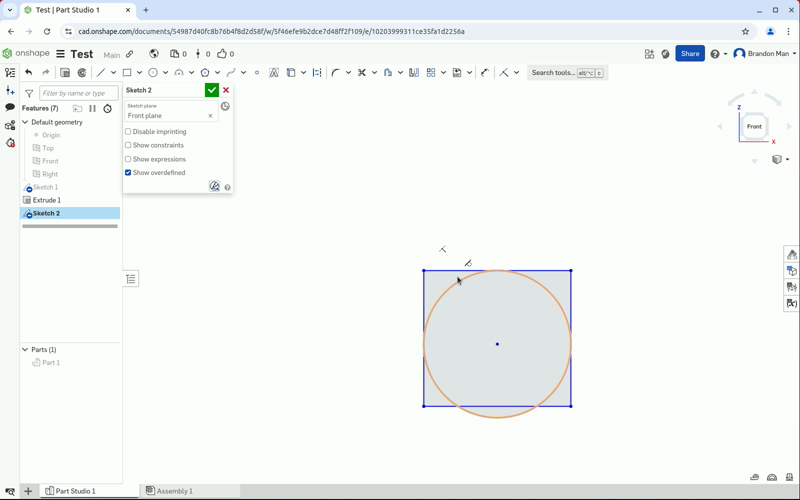
click(457, 276)
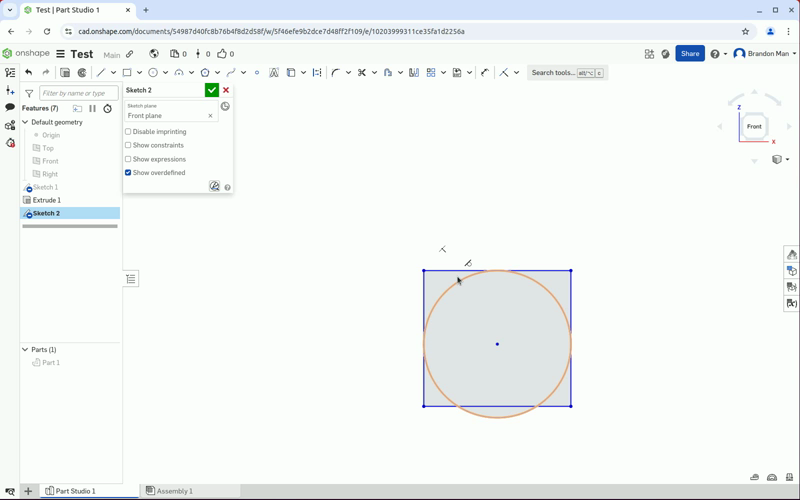
scroll(-6)
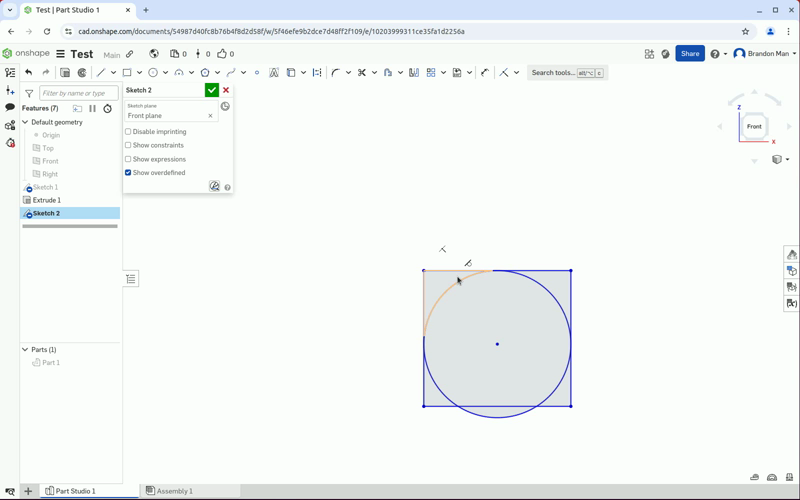
scroll(-6)
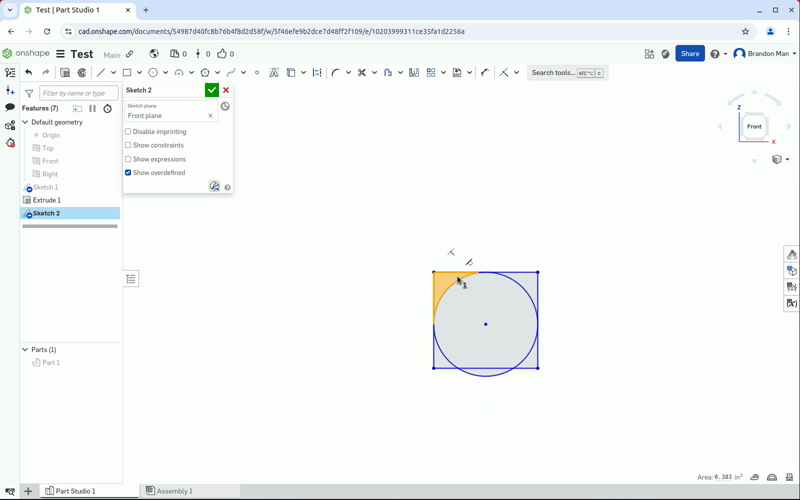
scroll(-6)
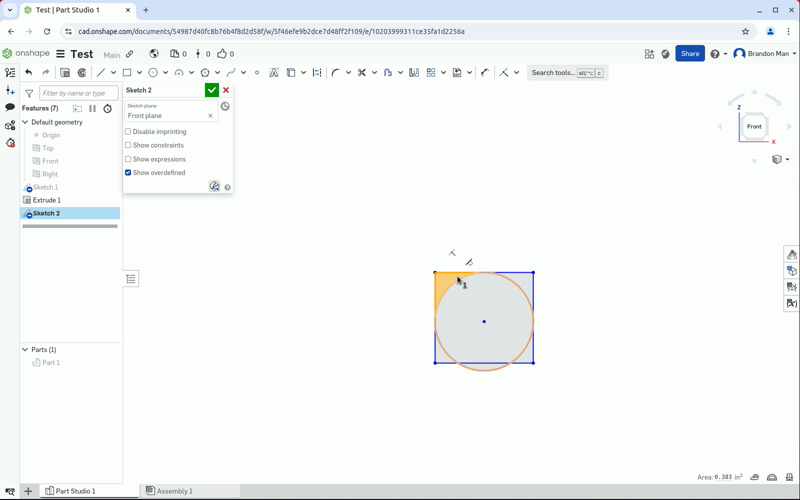
scroll(-6)
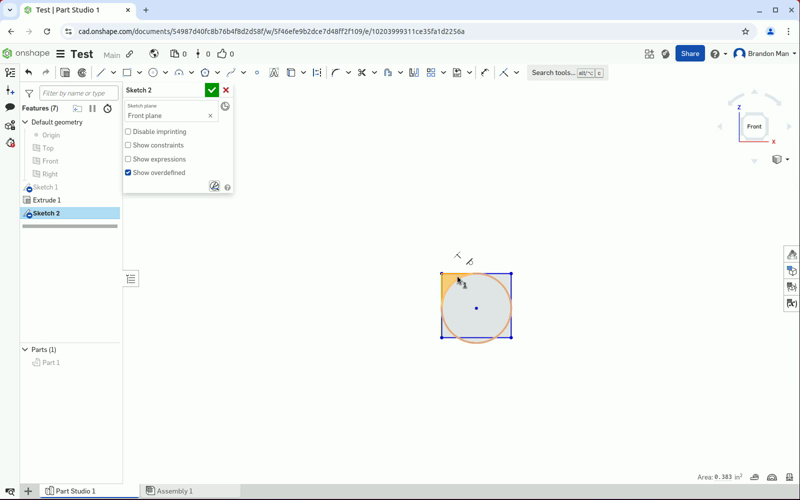
scroll(-6)
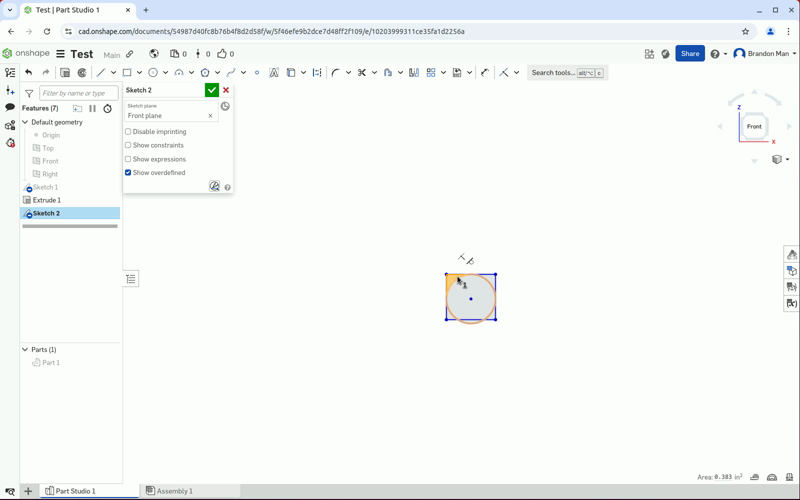
scroll(-6)
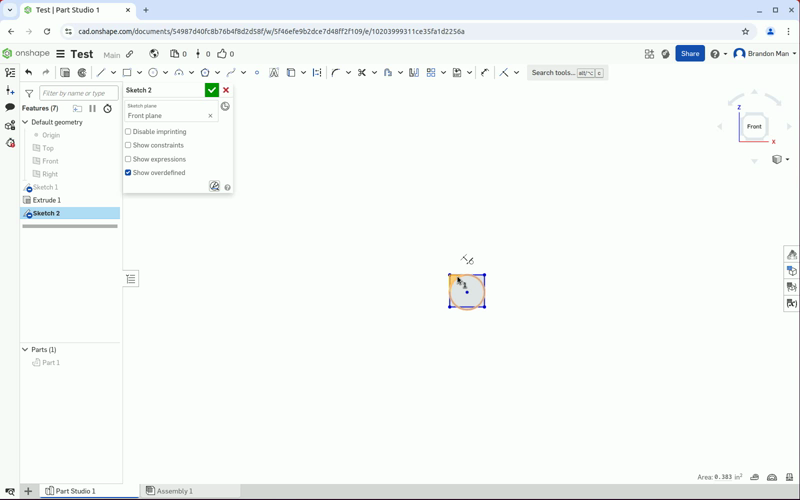
scroll(-6)
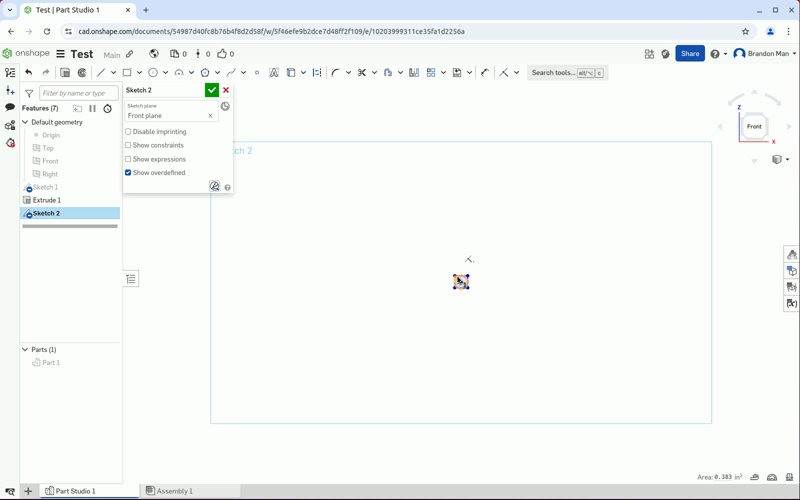
mouse_move(73, 352)
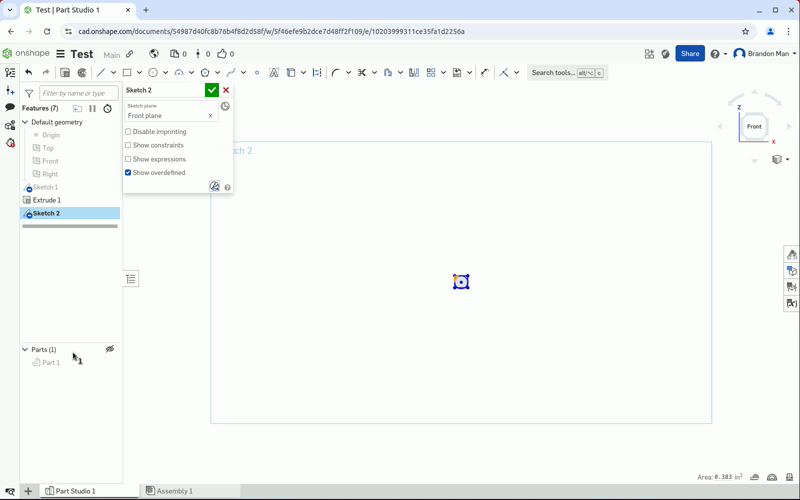
key(shift+y)
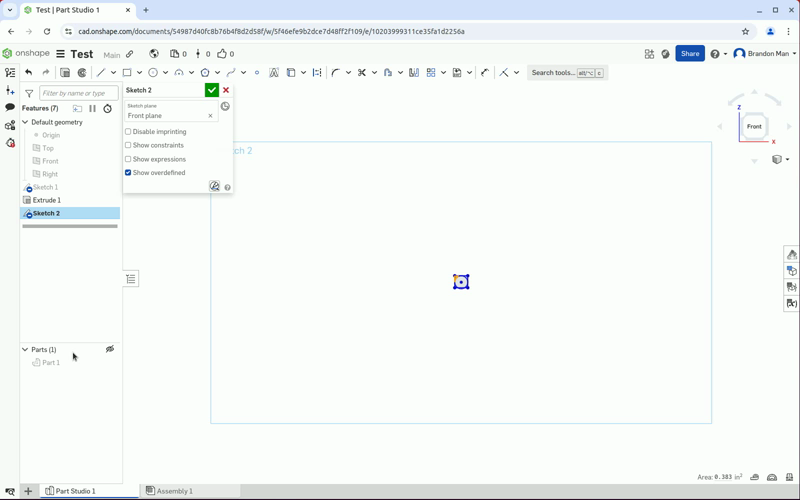
key(shift+e)
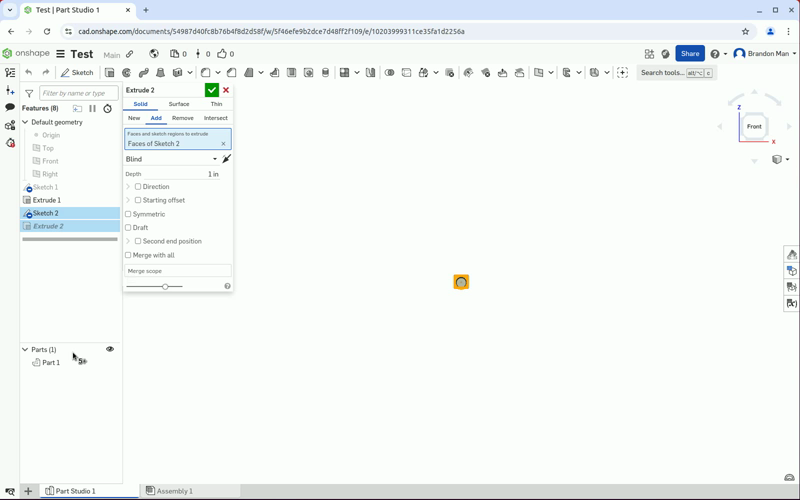
mouse_move(143, 106)
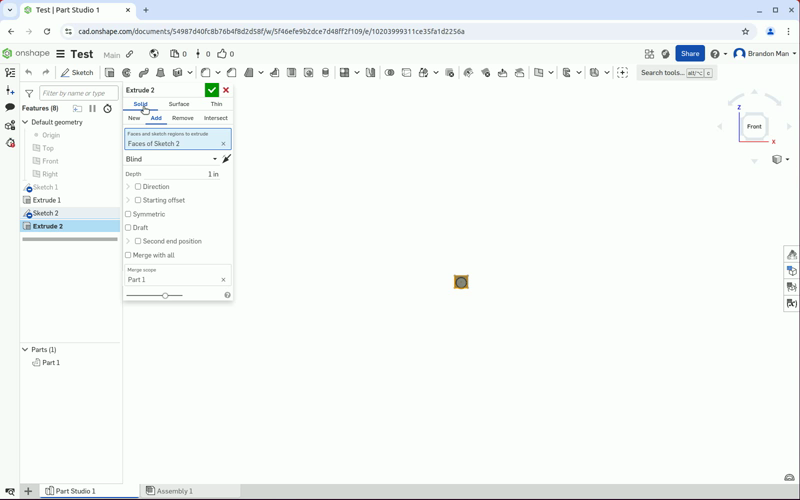
click(143, 106)
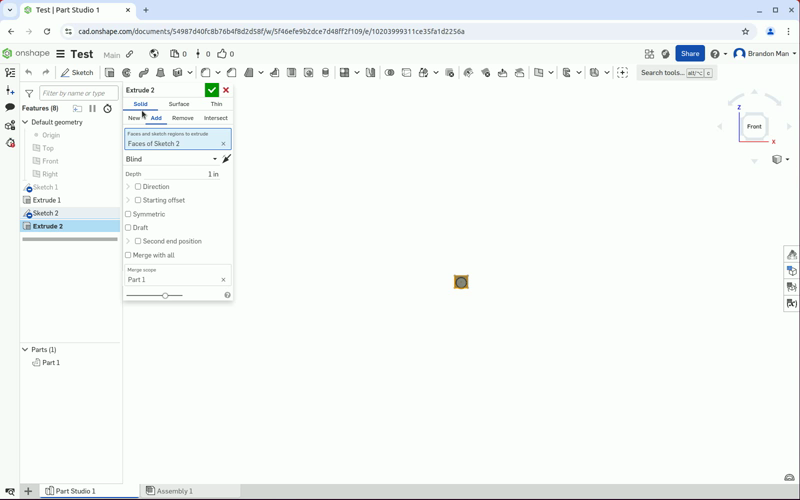
mouse_move(137, 120)
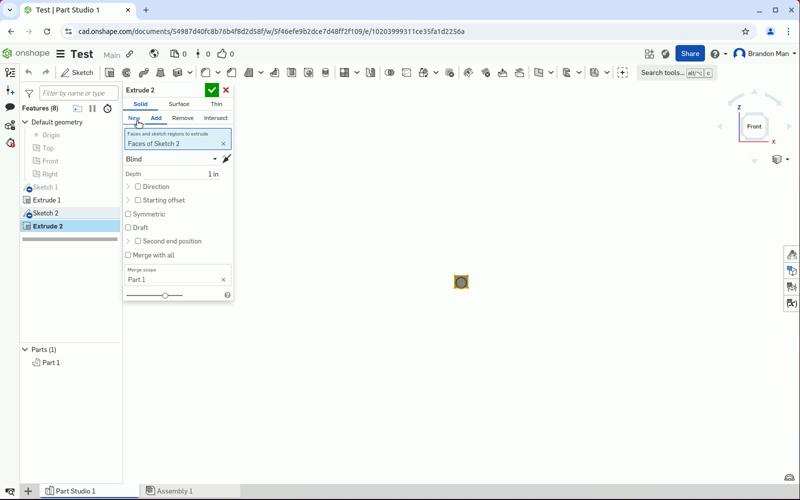
click(137, 120)
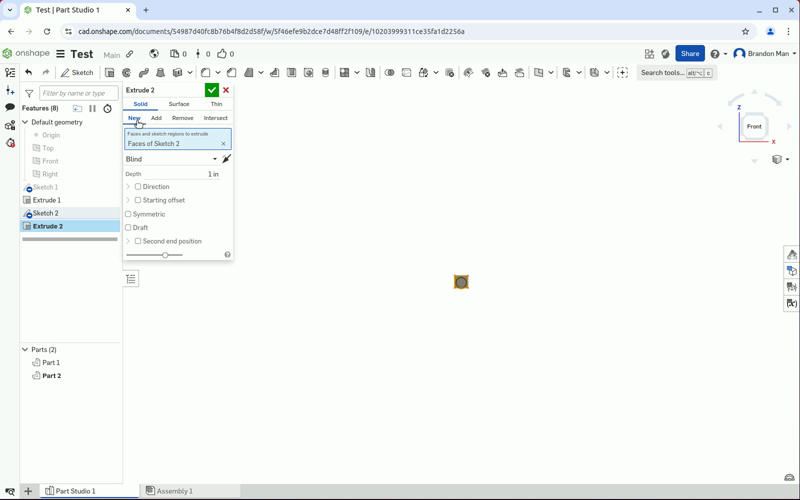
key(tab, 4)
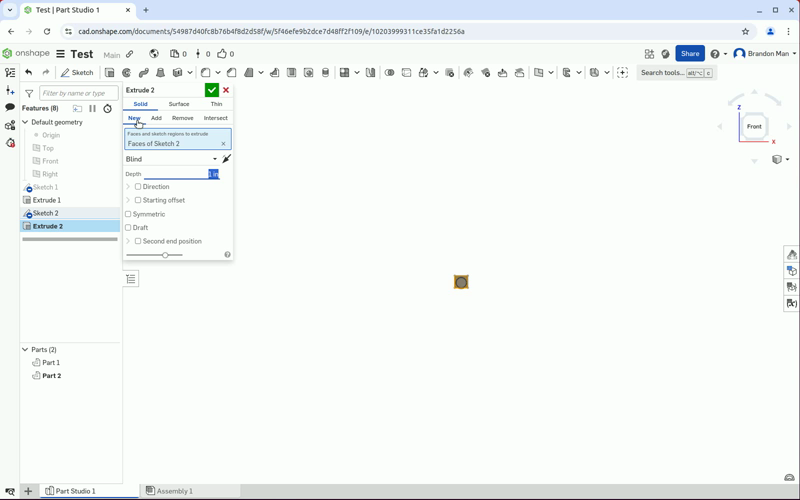
text(5.055)
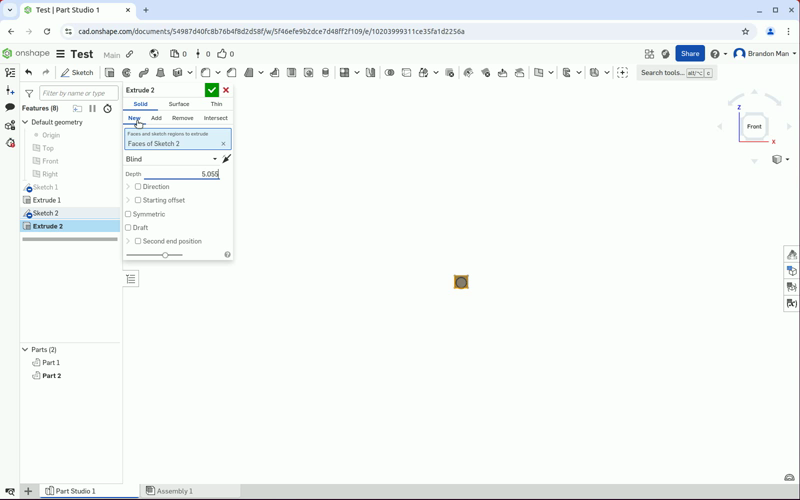
key(enter)
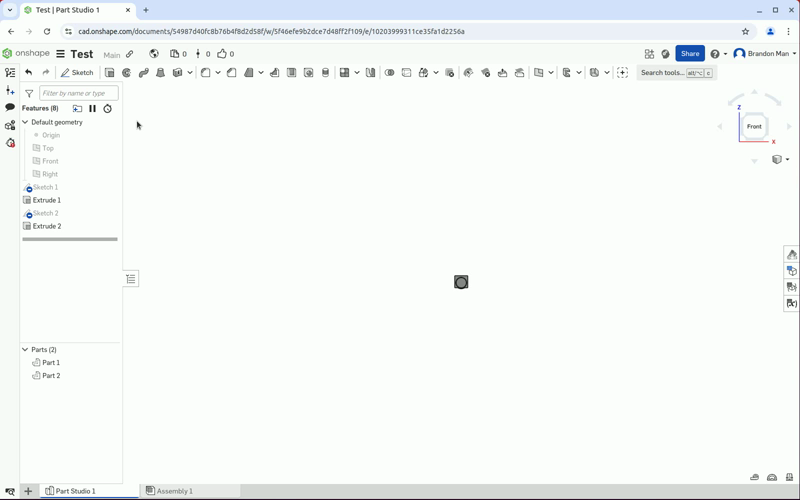
key(shift+h)
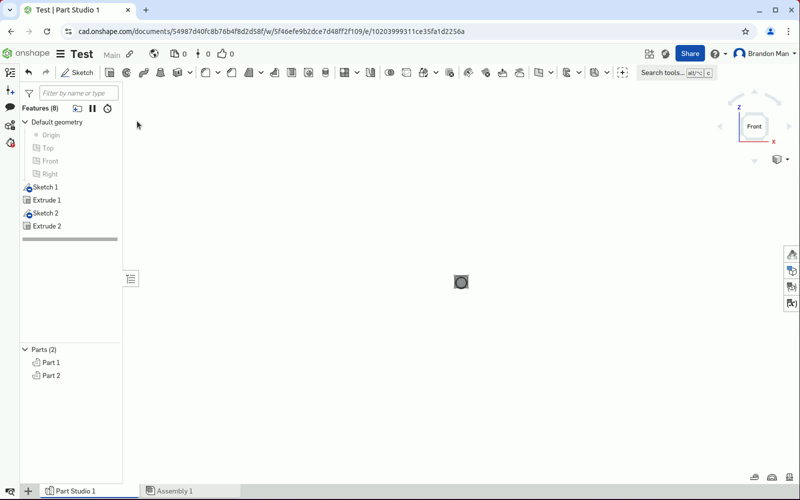
key(shift+h)
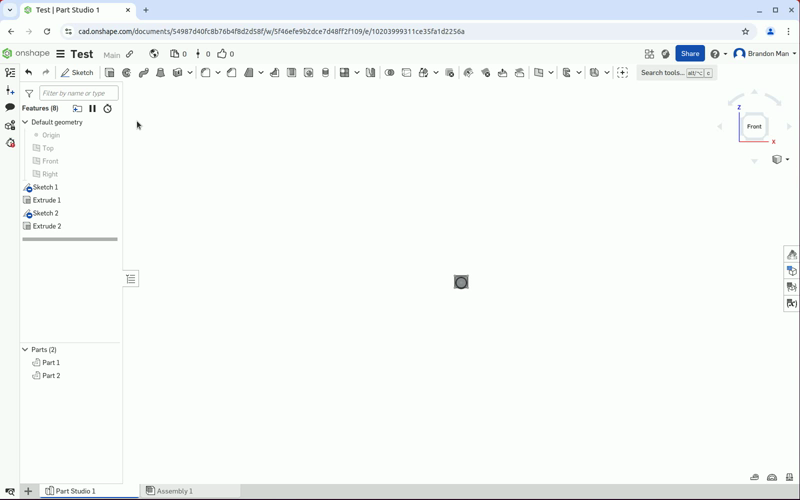
key(shift+7)
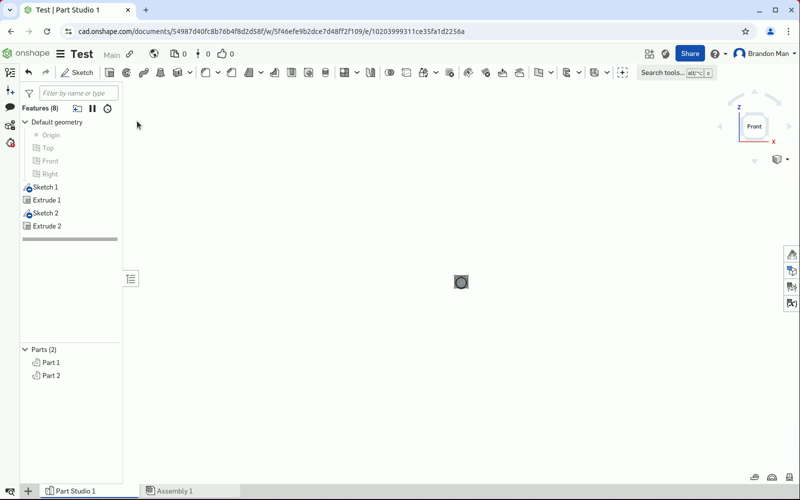
key(left, 2)
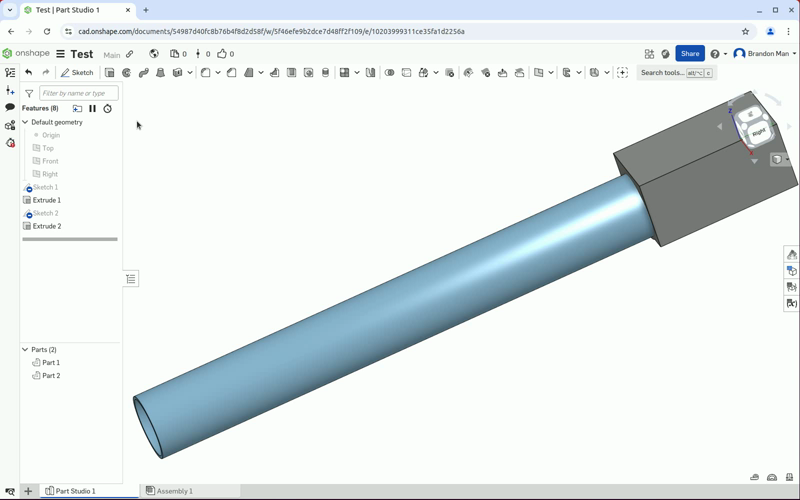
key(down, 2)
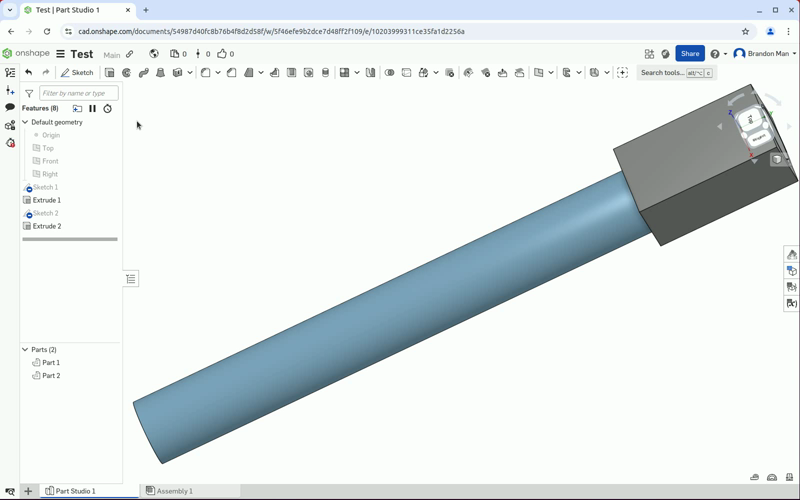
key(up, 2)
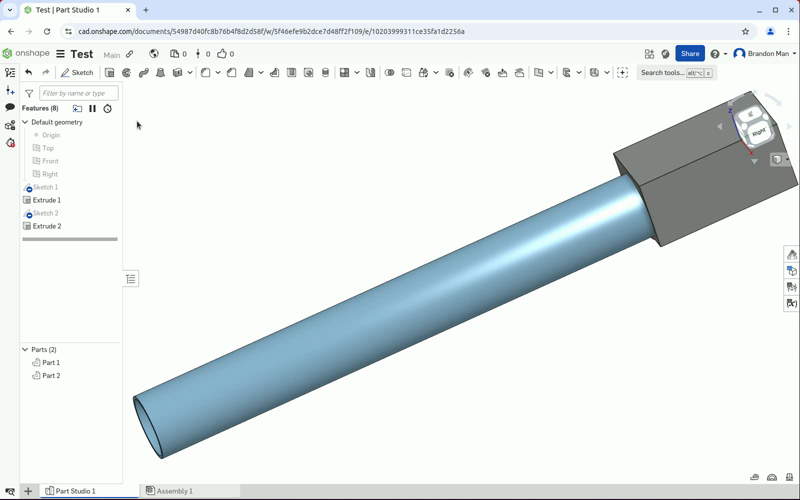
key(right, 2)
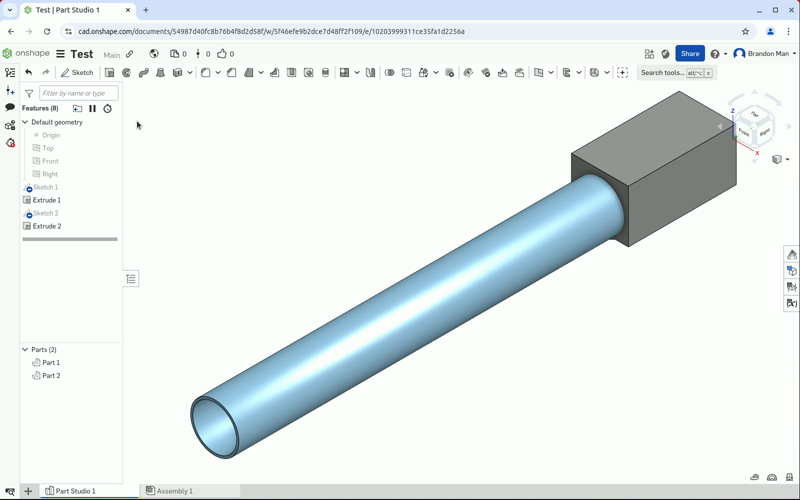
mouse_move(73, 189)
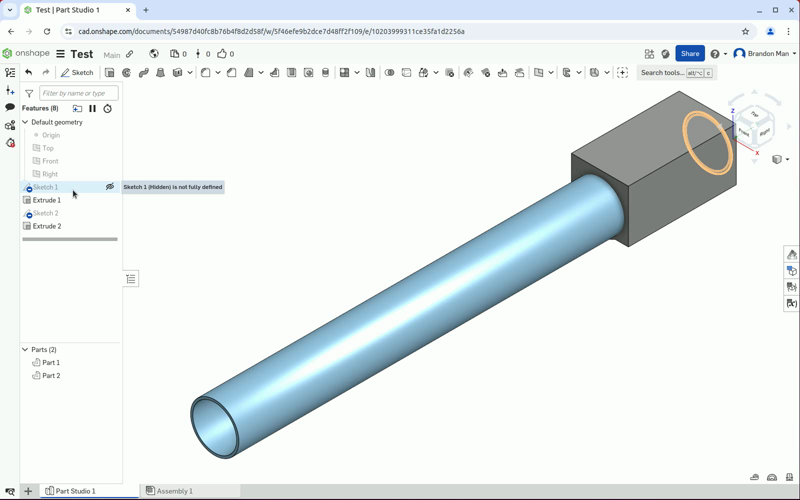
click(73, 189)